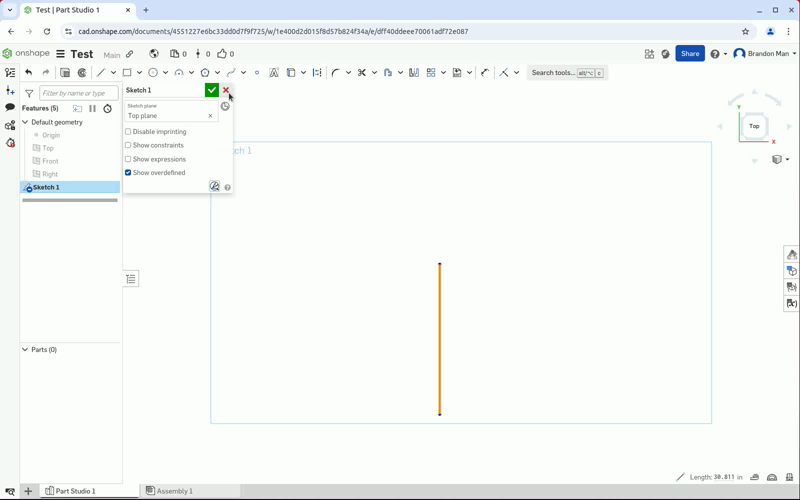
key(shift+h)
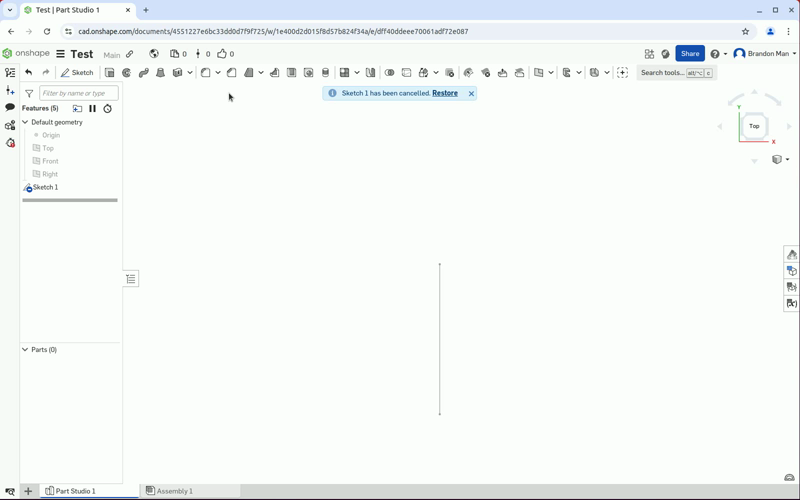
mouse_move(73, 352)
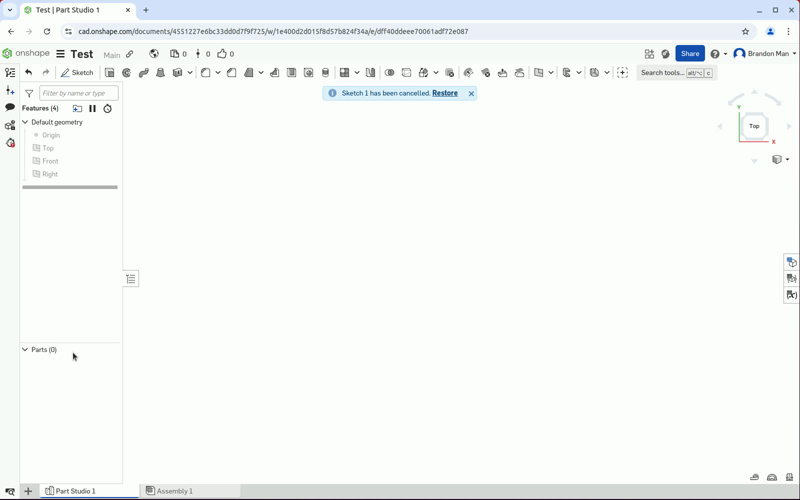
key(y)
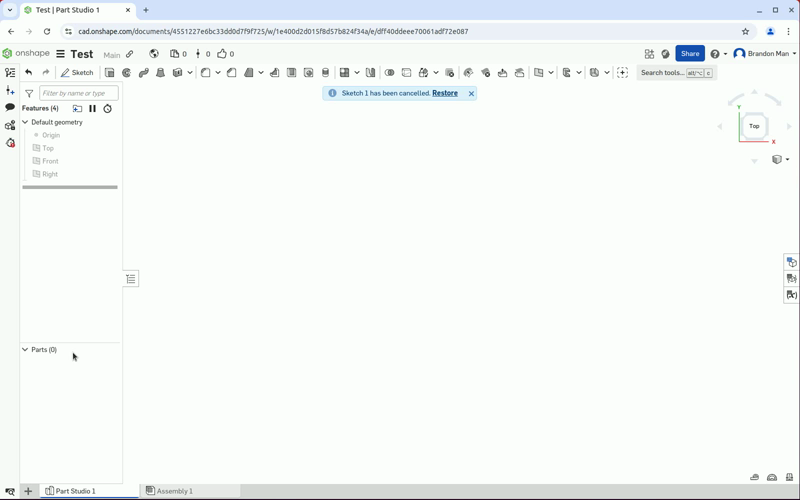
key(shift+p)
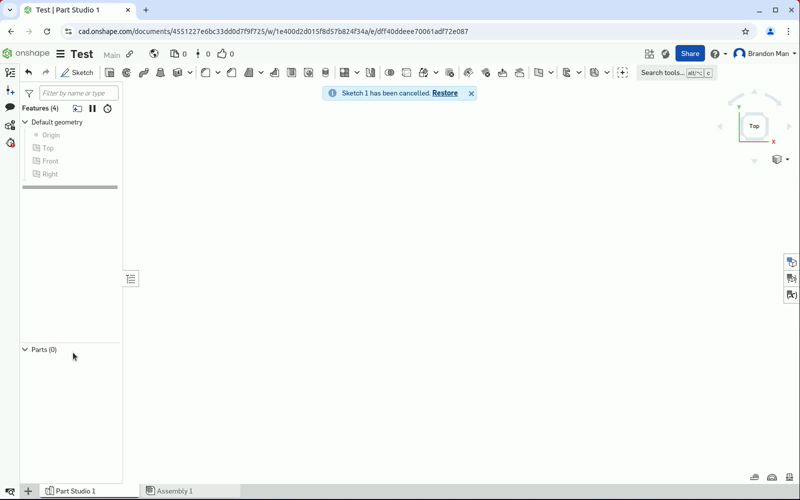
key(space)
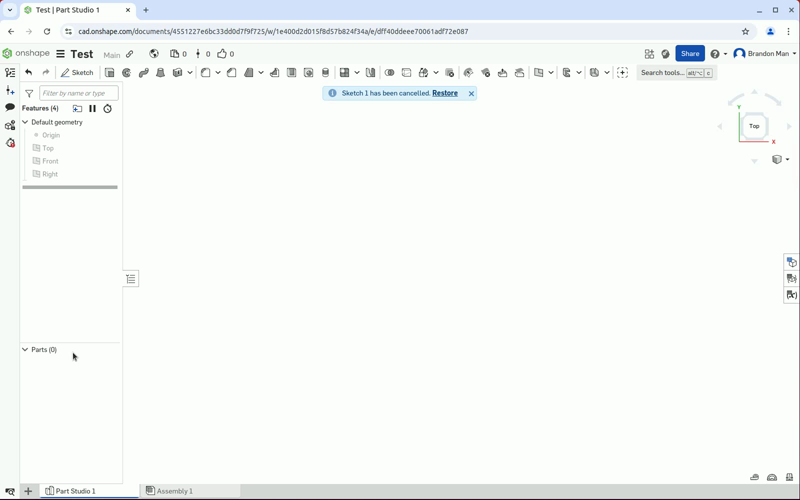
key_down(shift)
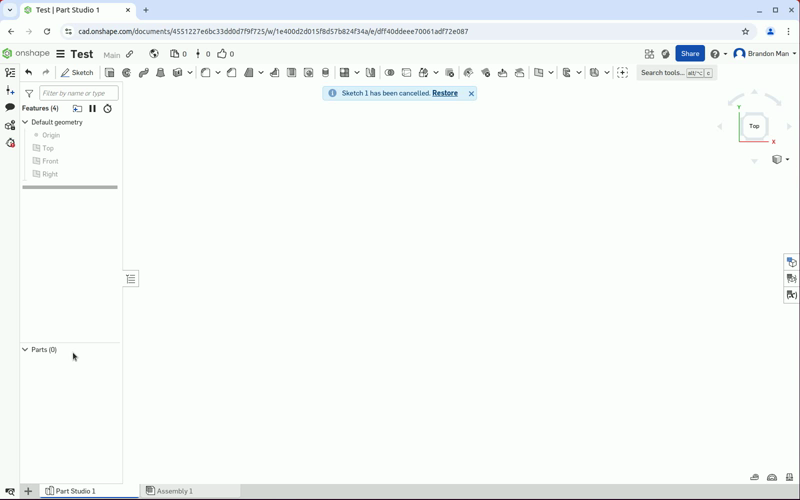
key(up)
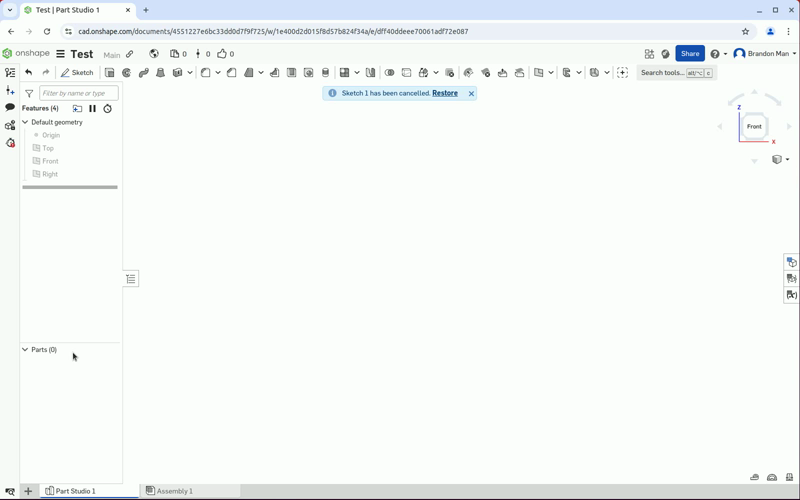
key_up(shift)
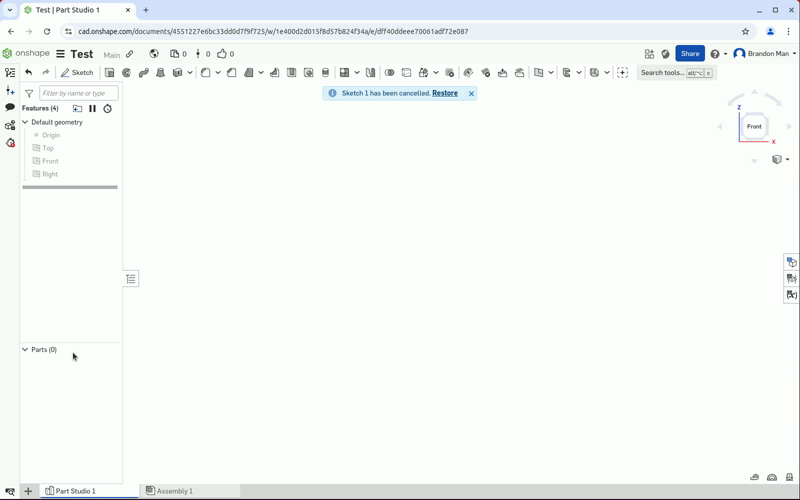
mouse_move(73, 352)
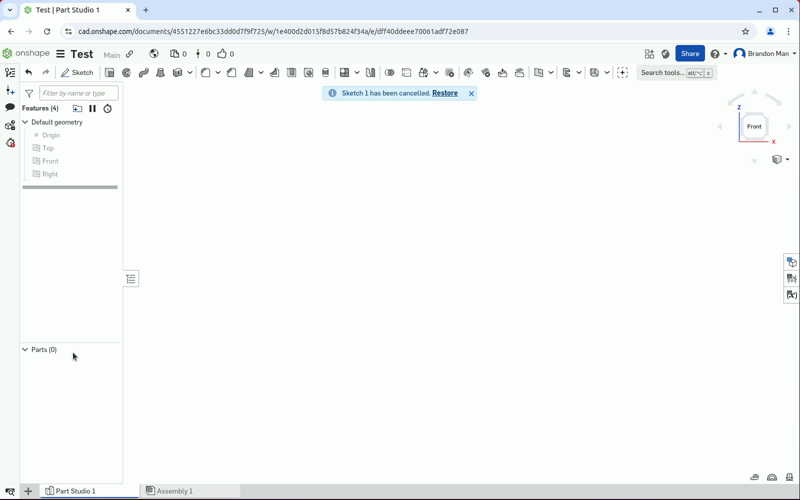
key(shift+y)
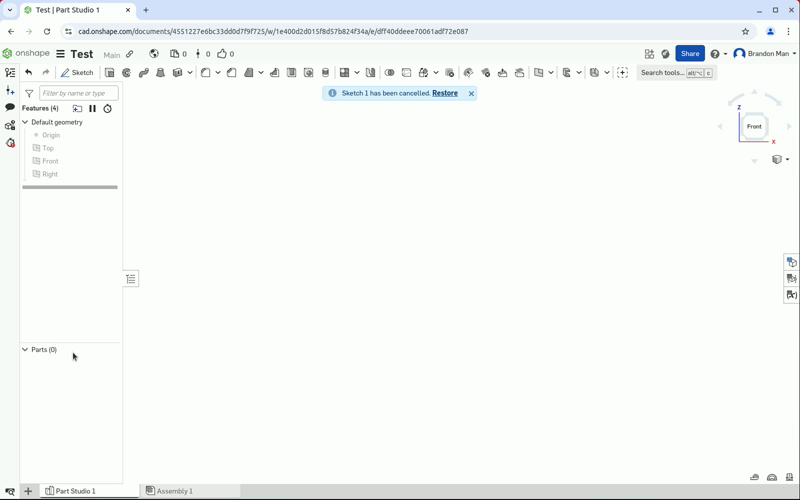
key(shift+s)
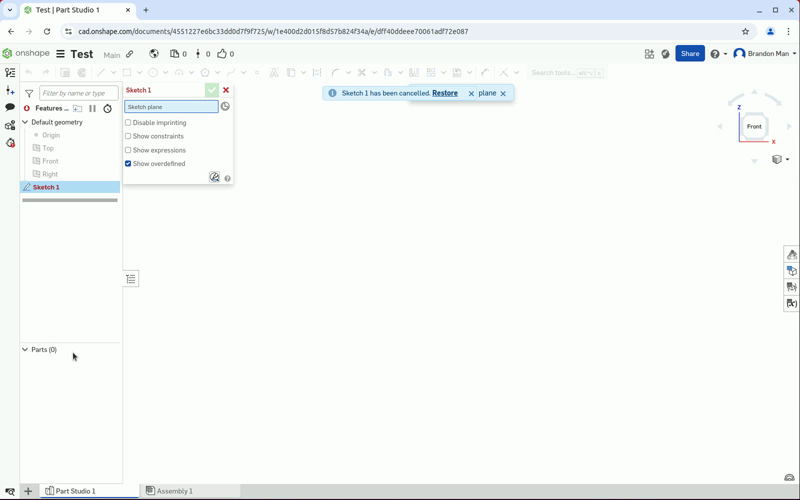
mouse_move(73, 163)
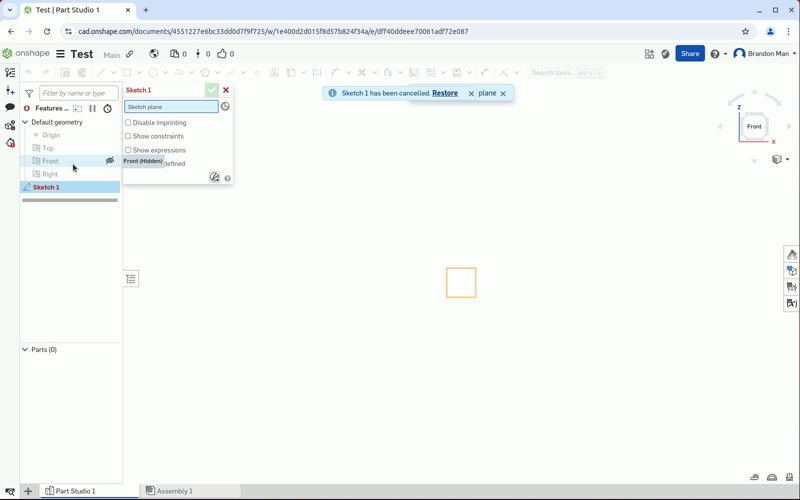
click(73, 163)
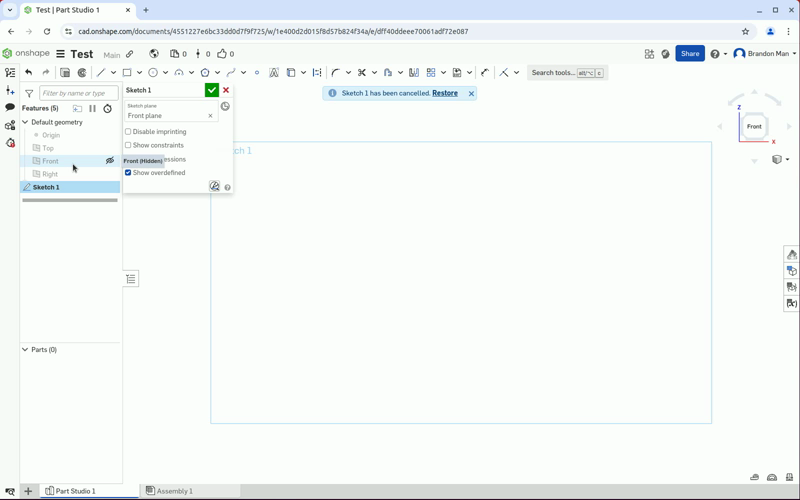
mouse_move(73, 352)
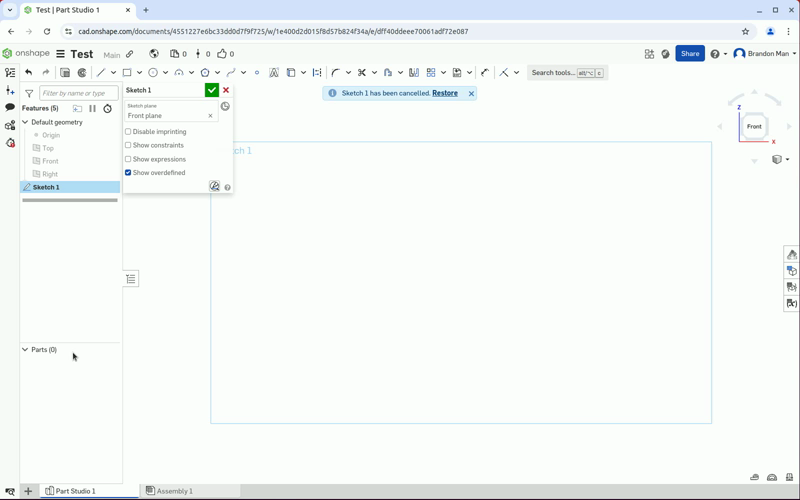
key(y)
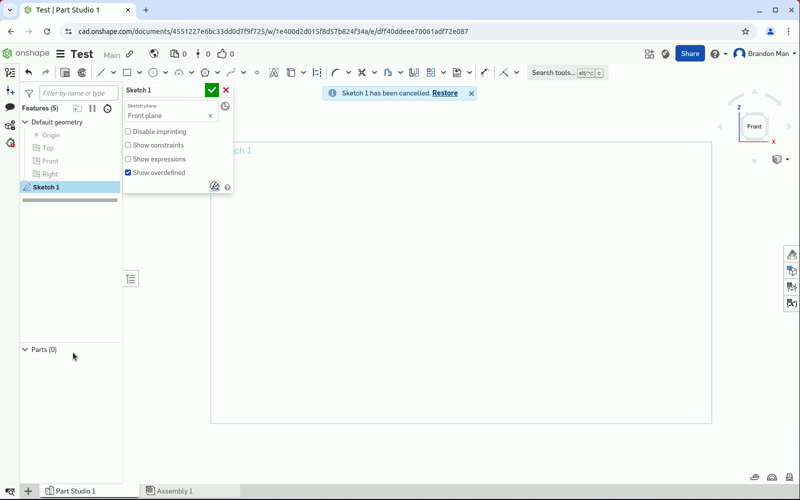
key(l)
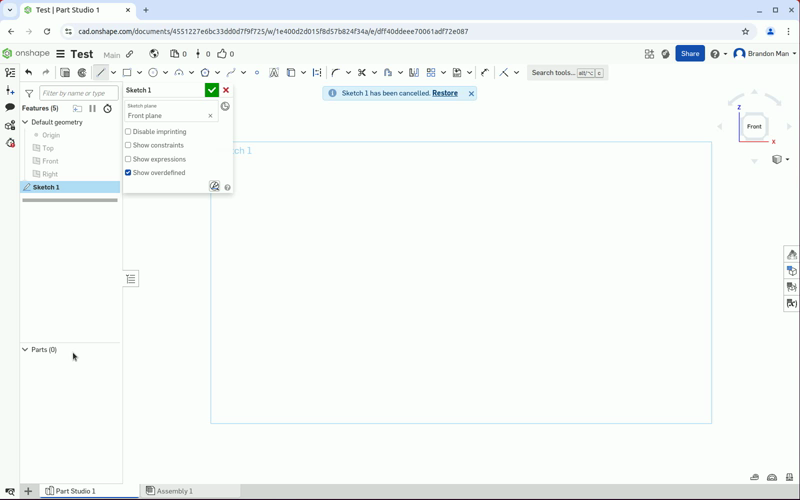
key_down(shift)
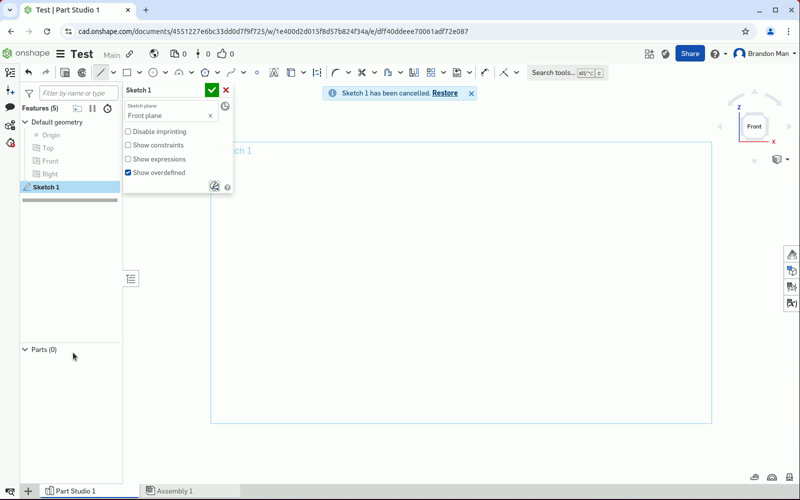
mouse_move(460, 282)
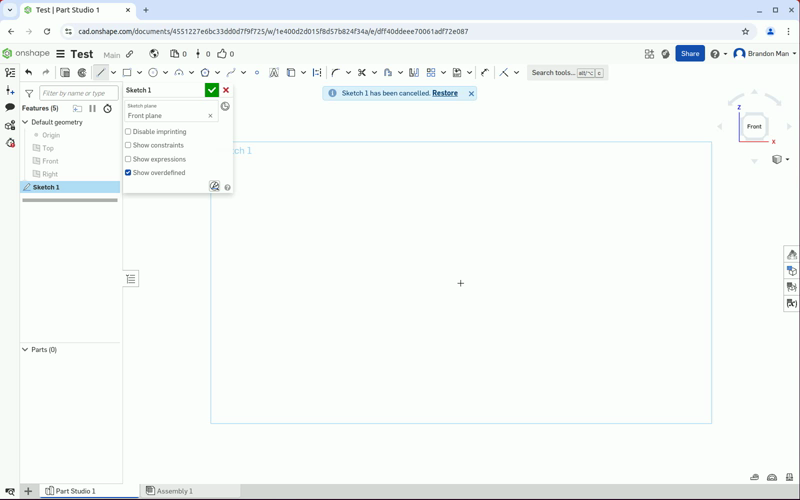
click(460, 282)
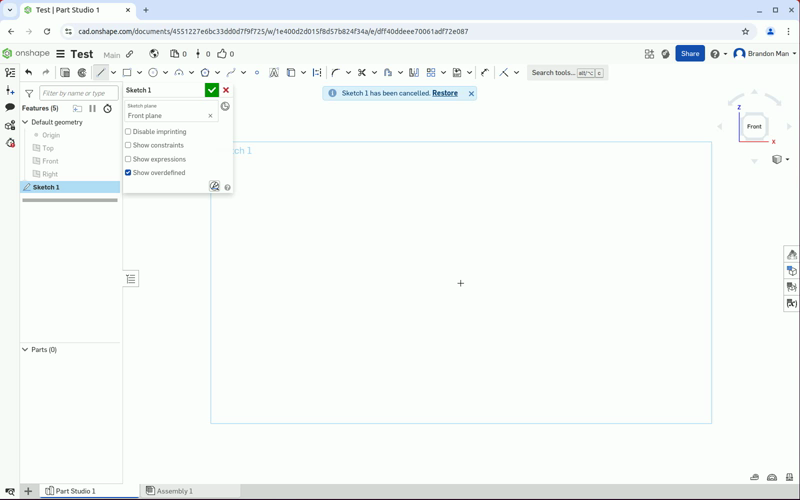
key_up(shift)
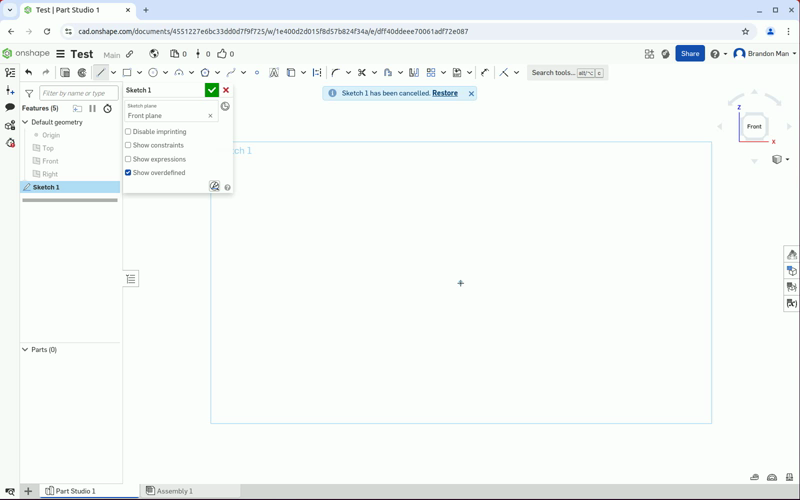
key_down(shift)
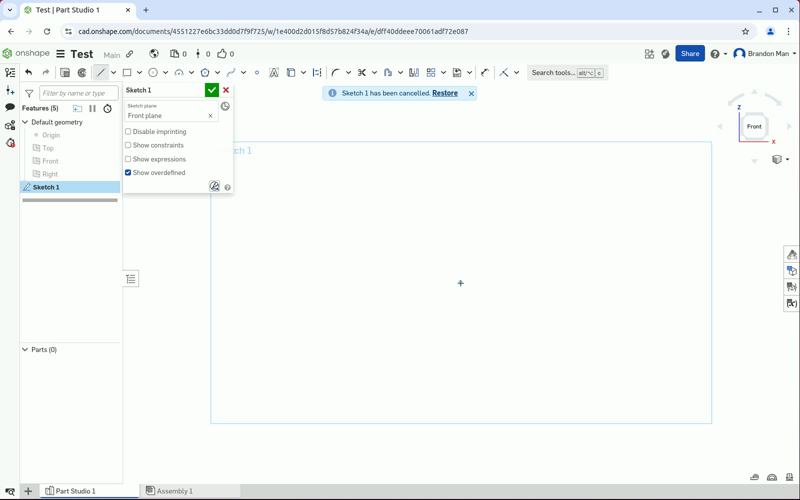
mouse_move(573, 282)
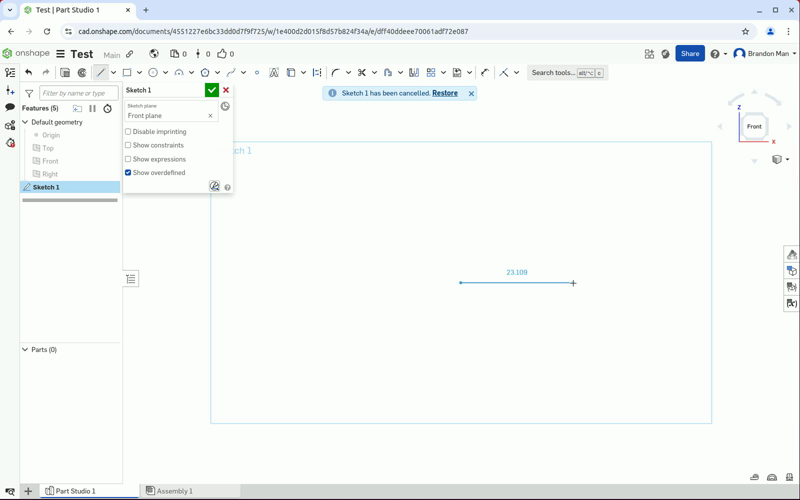
click(573, 282)
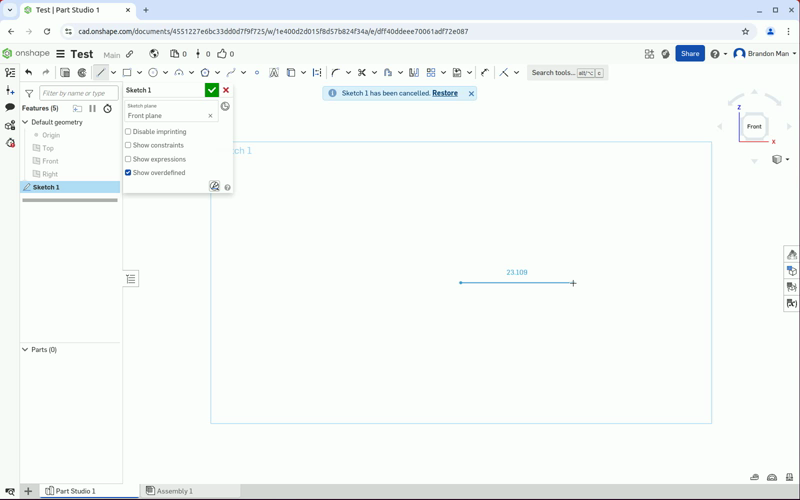
key_up(shift)
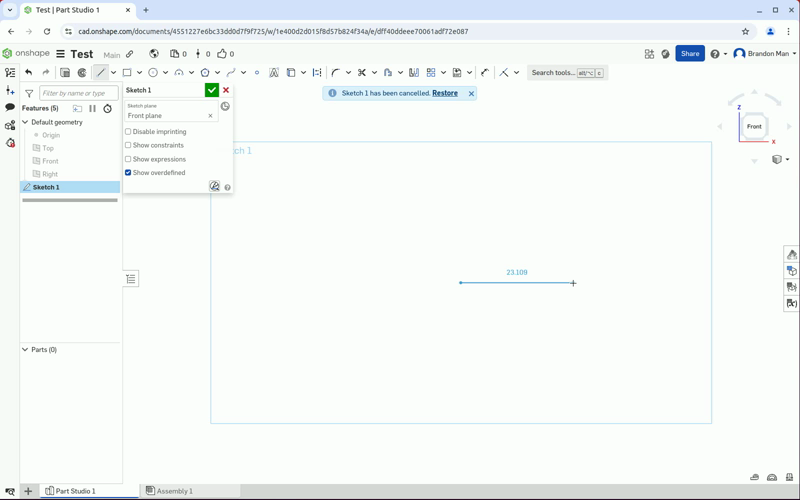
key_down(shift)
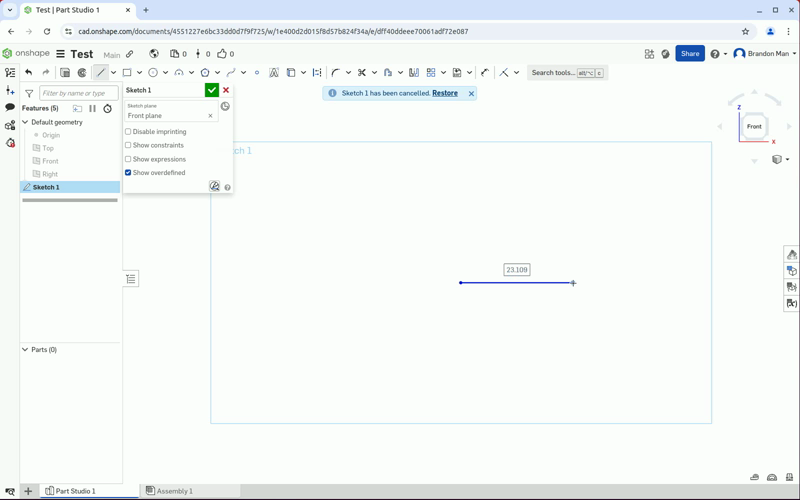
mouse_move(589, 282)
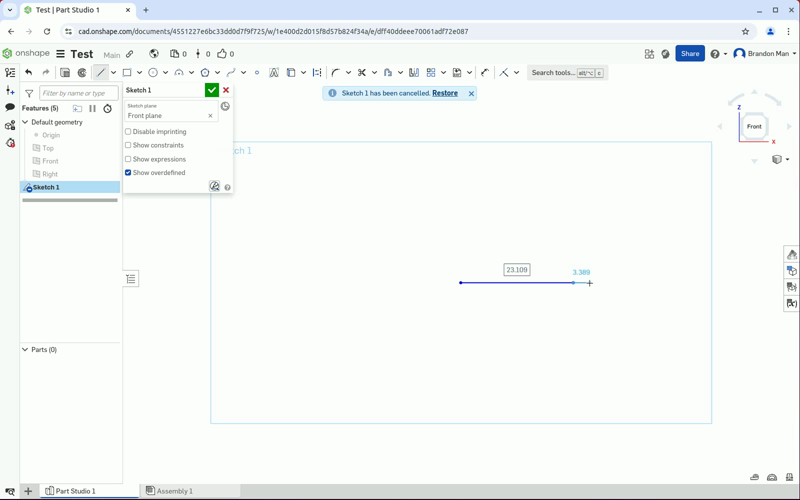
mouse_move(573, 264)
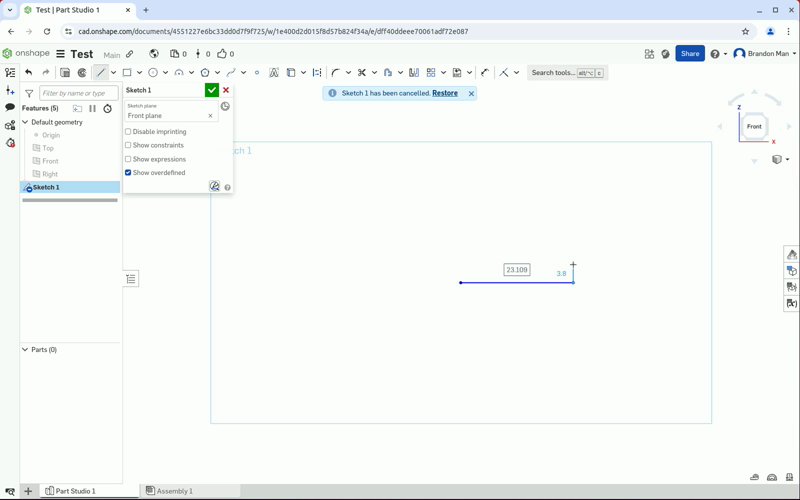
click(573, 264)
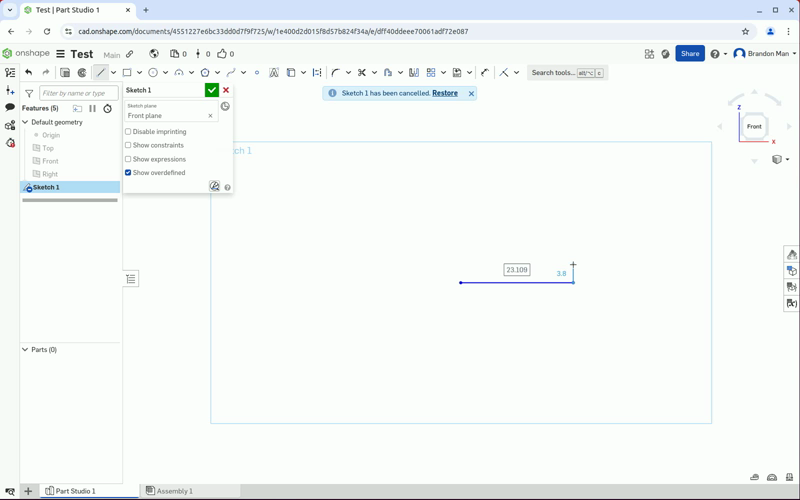
key_up(shift)
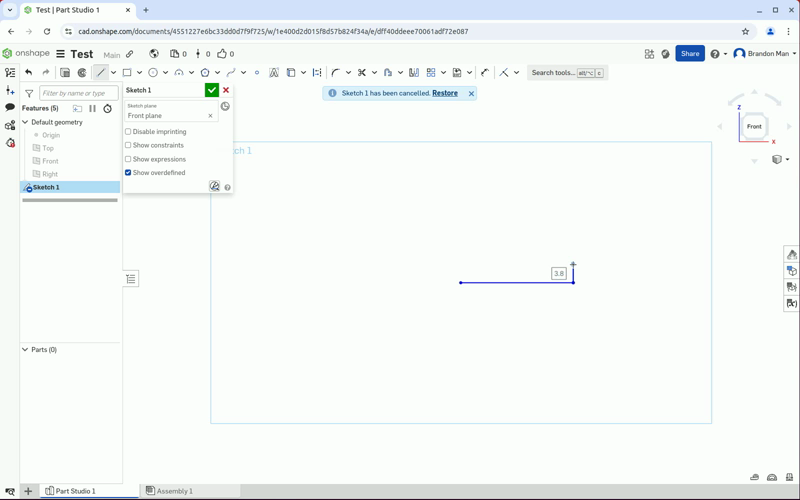
key_down(shift)
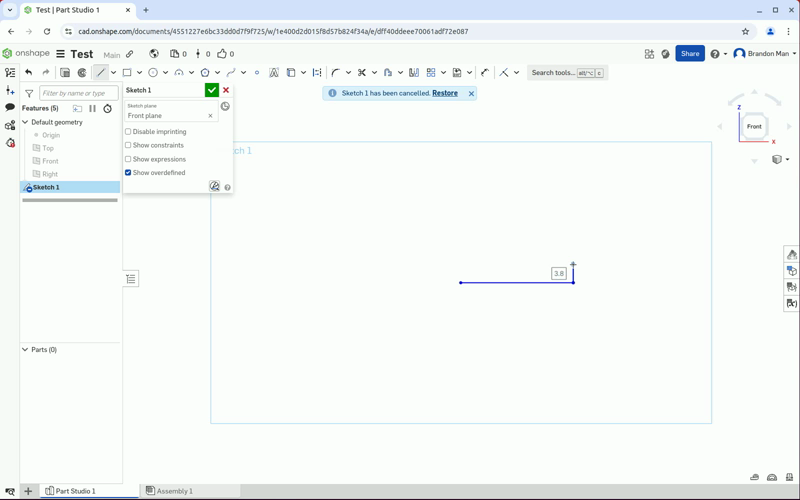
mouse_move(460, 264)
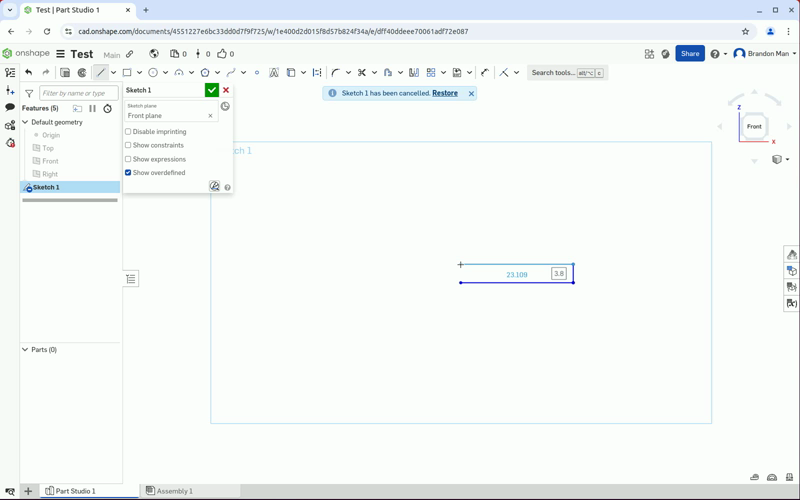
click(460, 264)
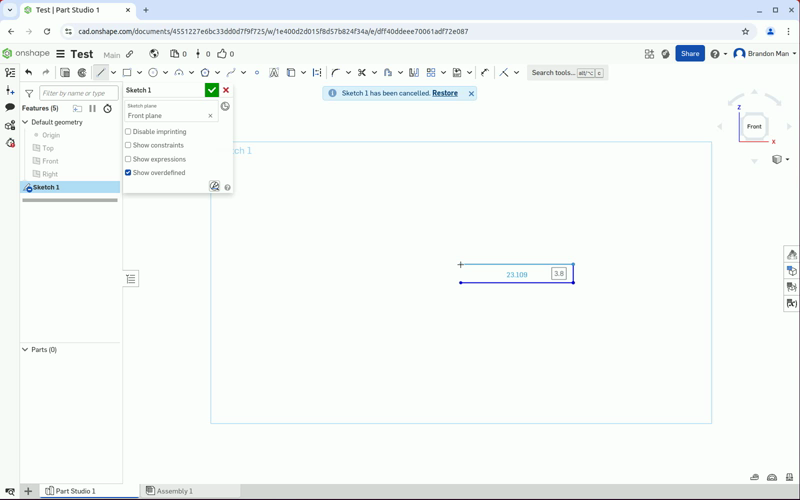
key_up(shift)
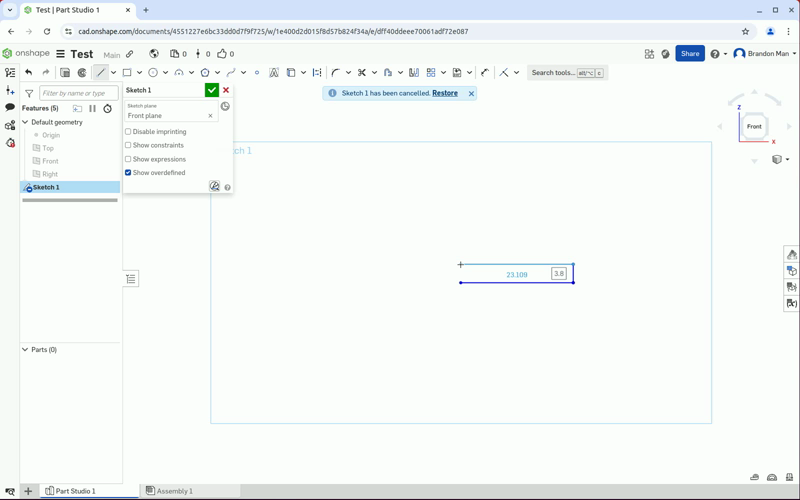
mouse_move(490, 264)
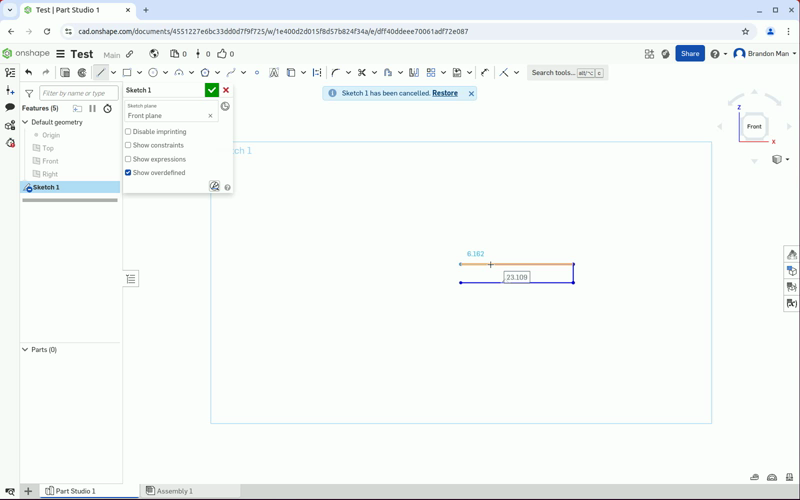
key_down(shift)
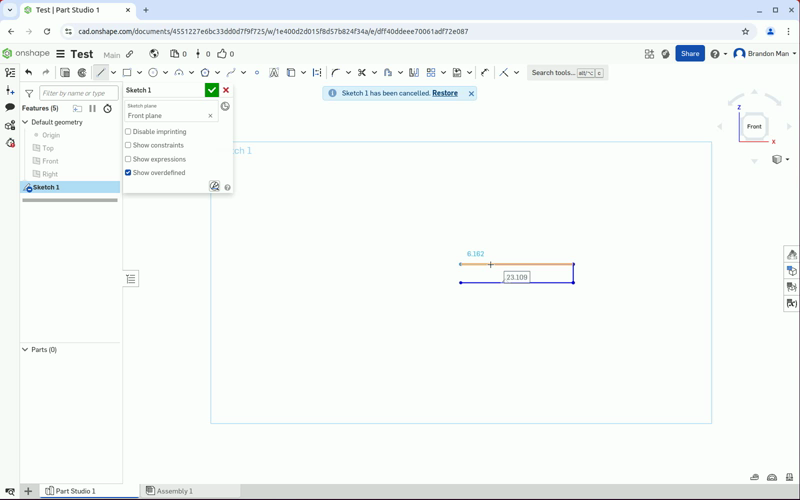
mouse_move(460, 282)
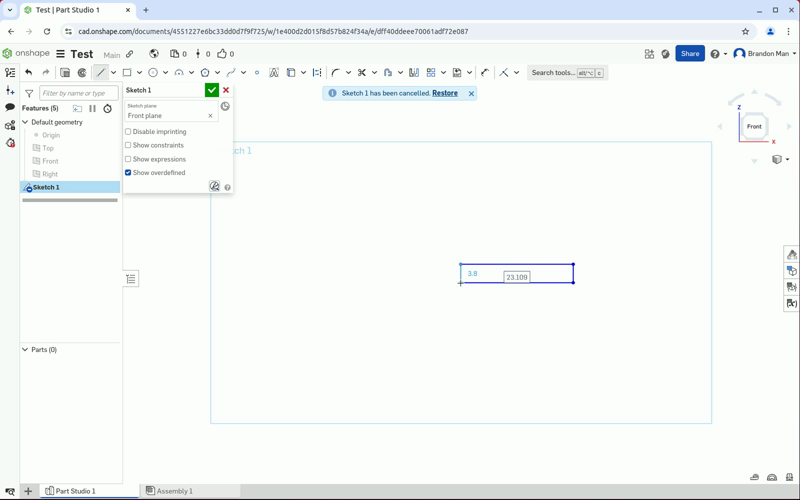
key_up(shift)
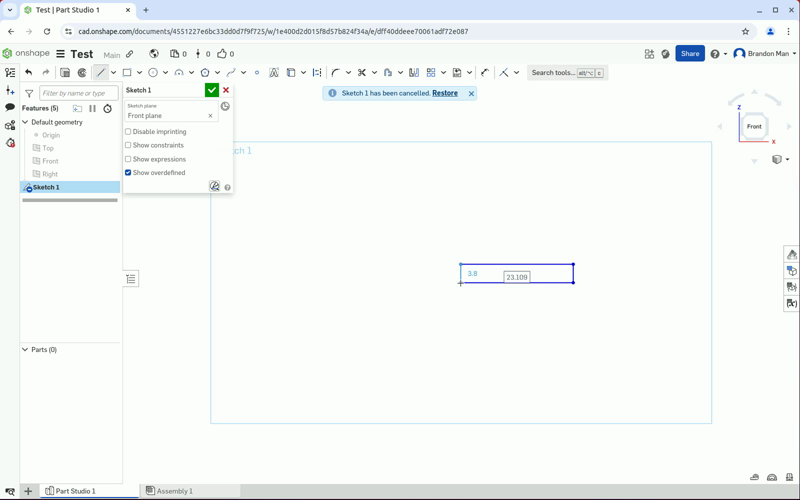
click(460, 282)
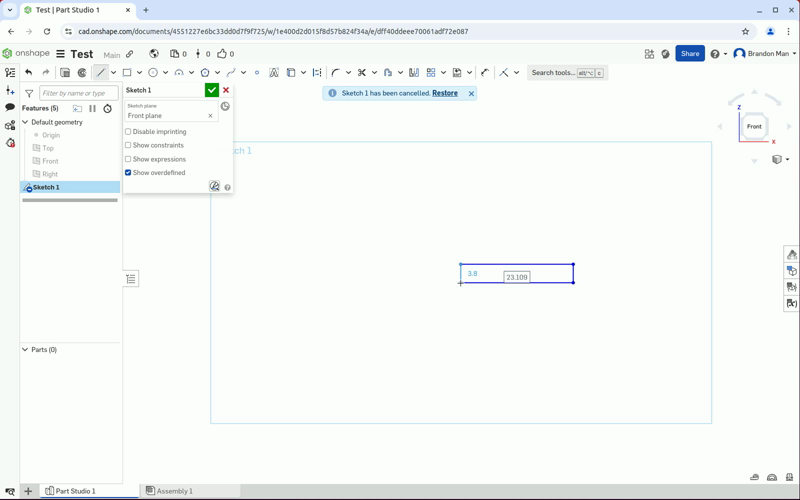
key(esc)
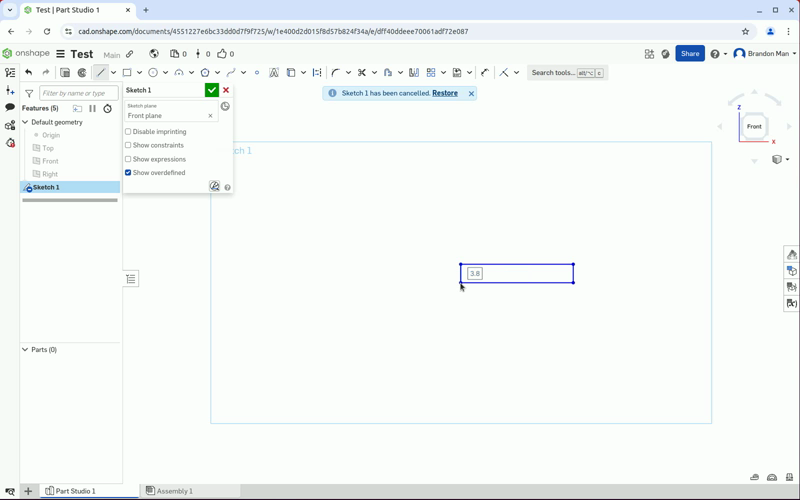
mouse_move(523, 281)
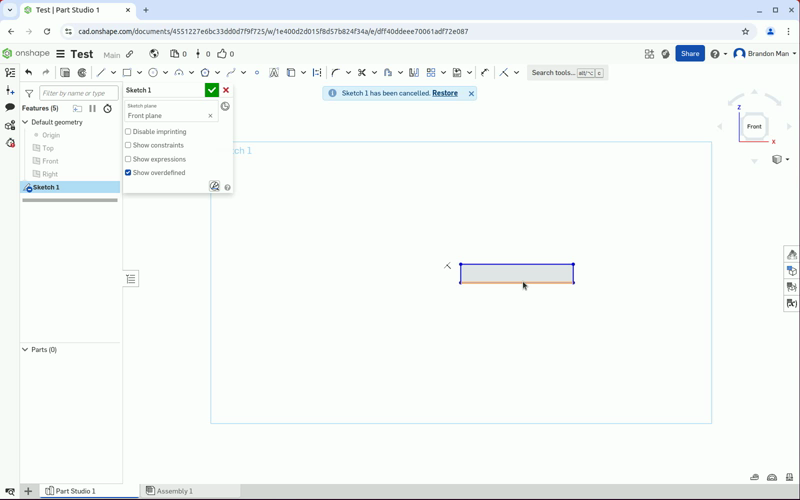
click(523, 281)
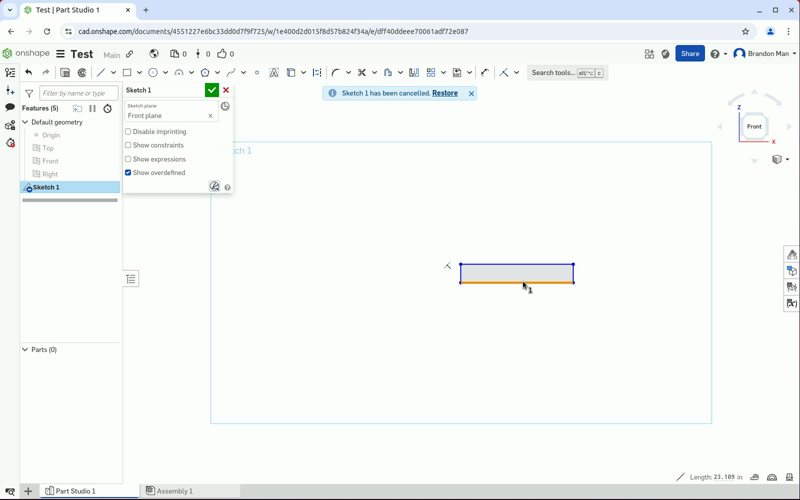
mouse_move(73, 352)
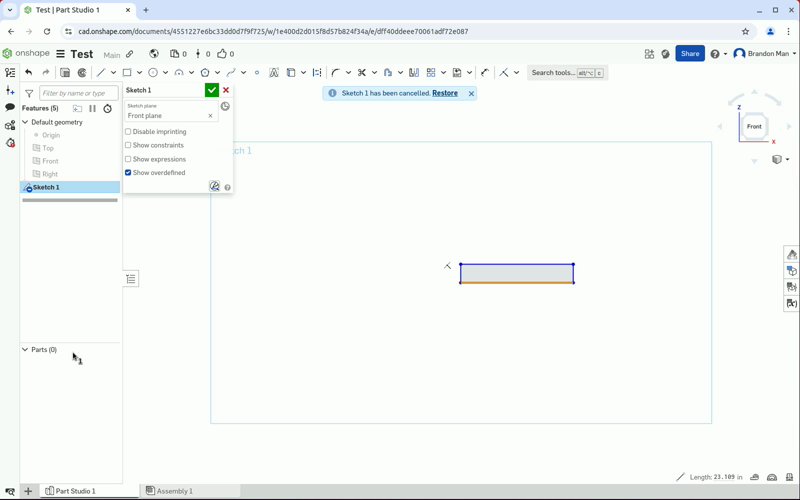
key(shift+y)
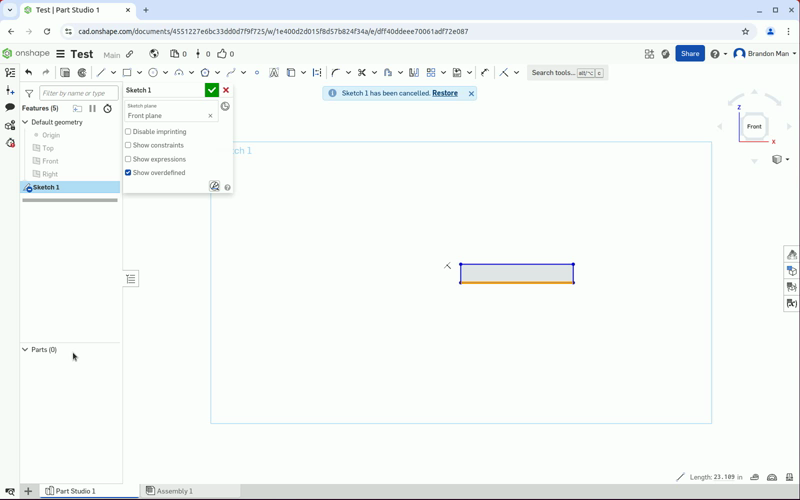
key(shift+e)
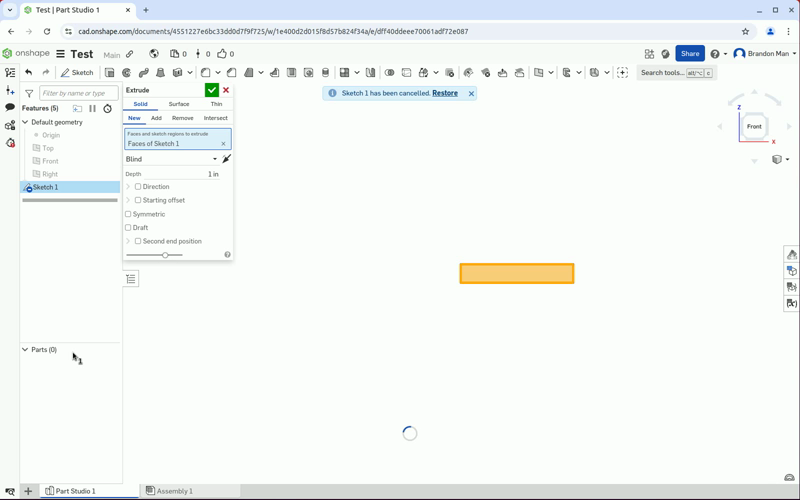
mouse_move(143, 106)
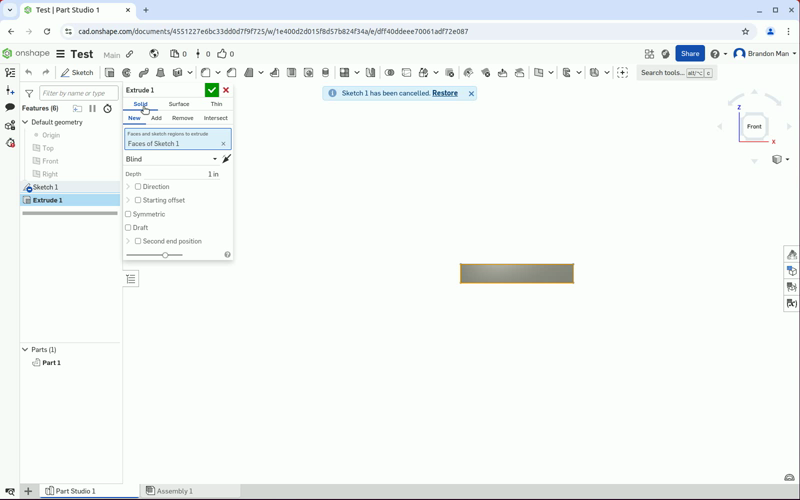
click(143, 106)
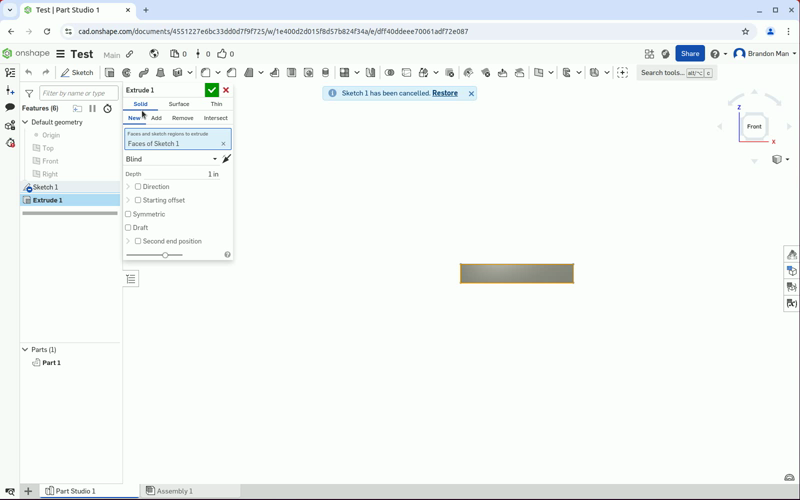
mouse_move(137, 120)
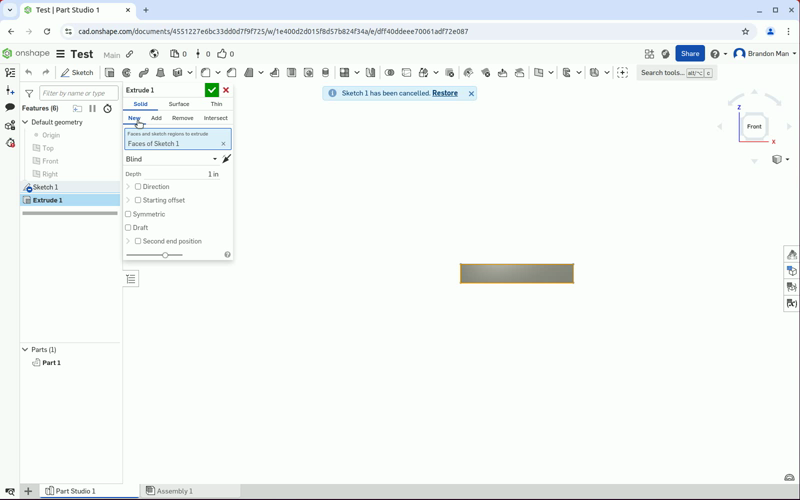
click(137, 120)
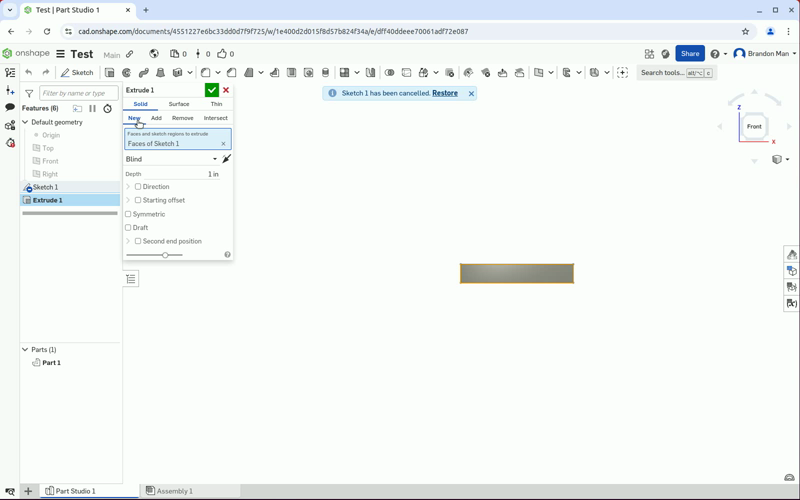
key(tab, 4)
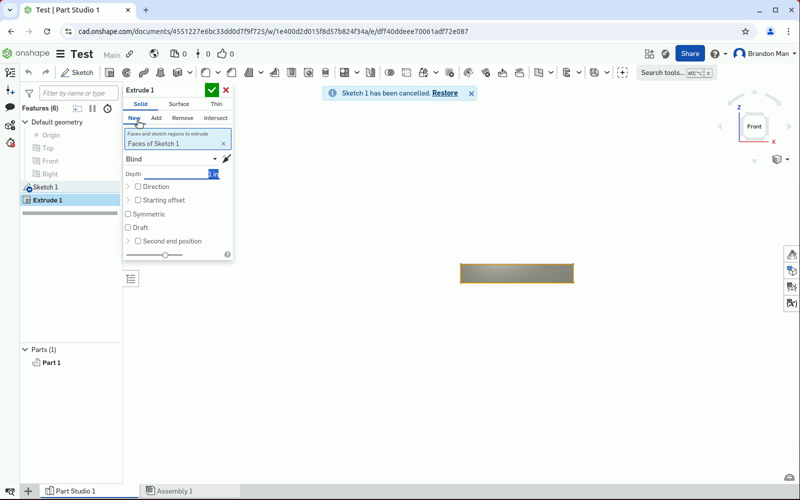
text(15.405)
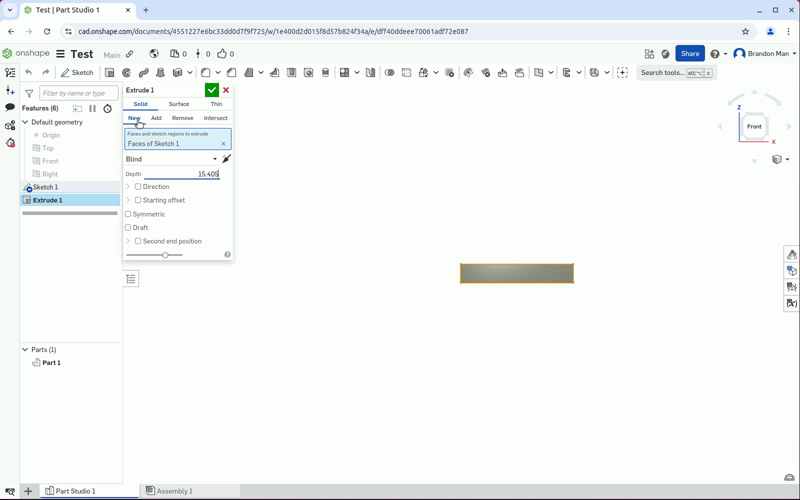
key(enter)
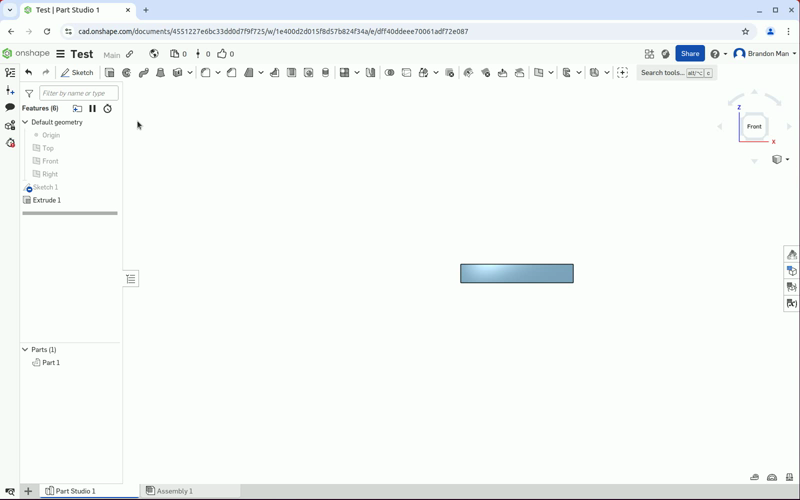
key(shift+h)
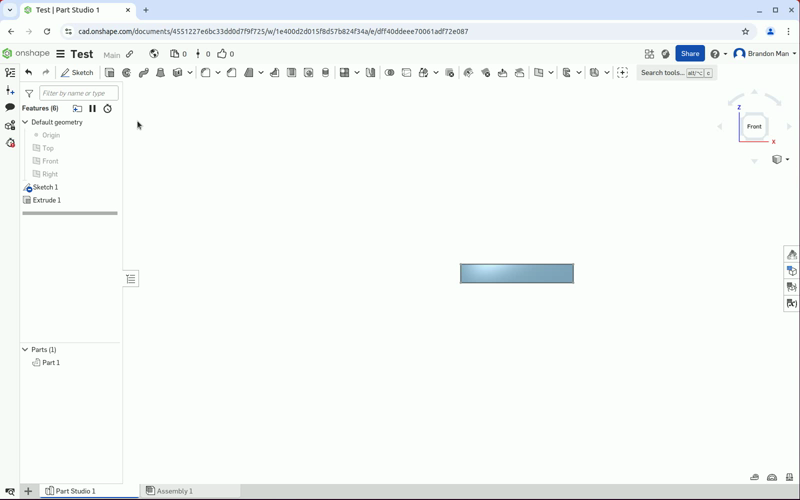
key(shift+h)
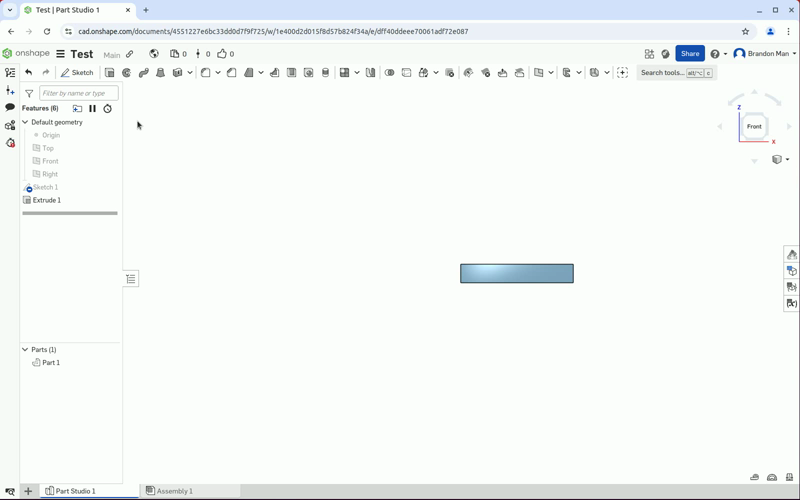
mouse_move(73, 189)
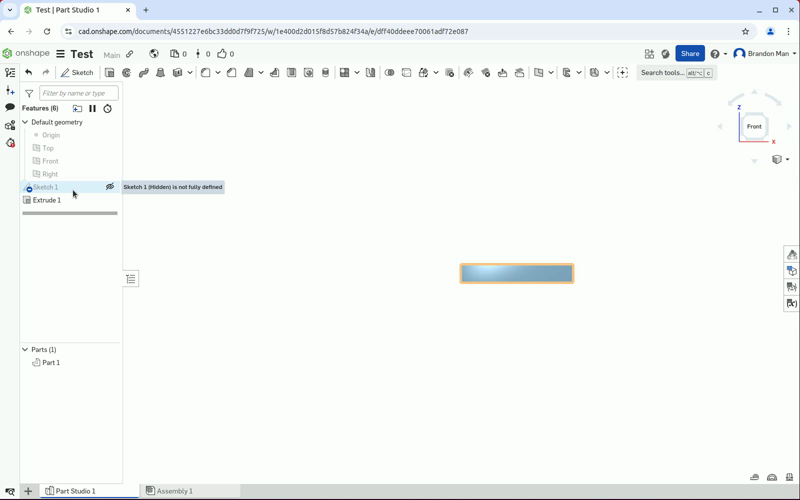
click(73, 189)
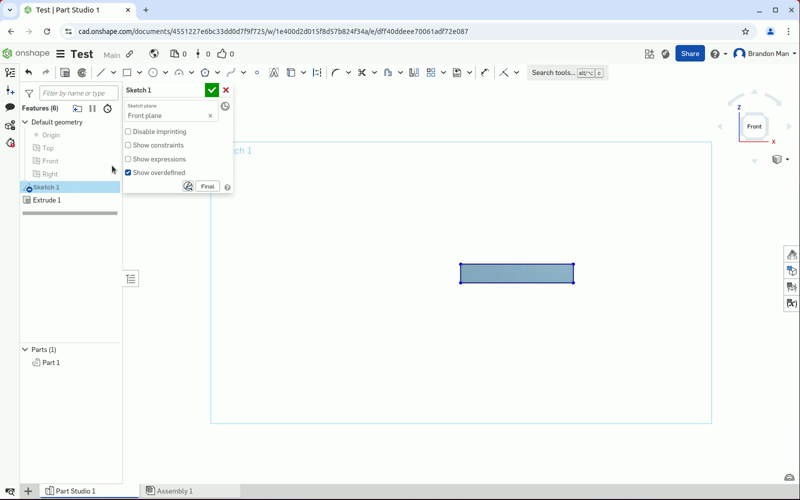
mouse_move(229, 92)
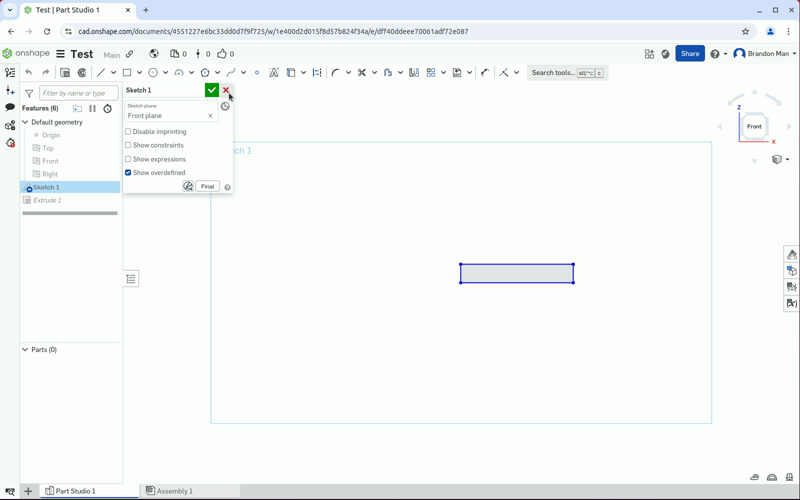
click(229, 92)
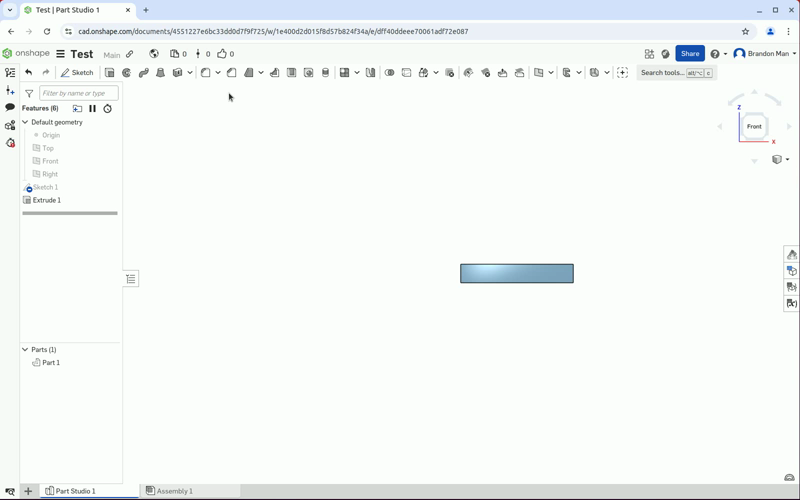
mouse_move(73, 352)
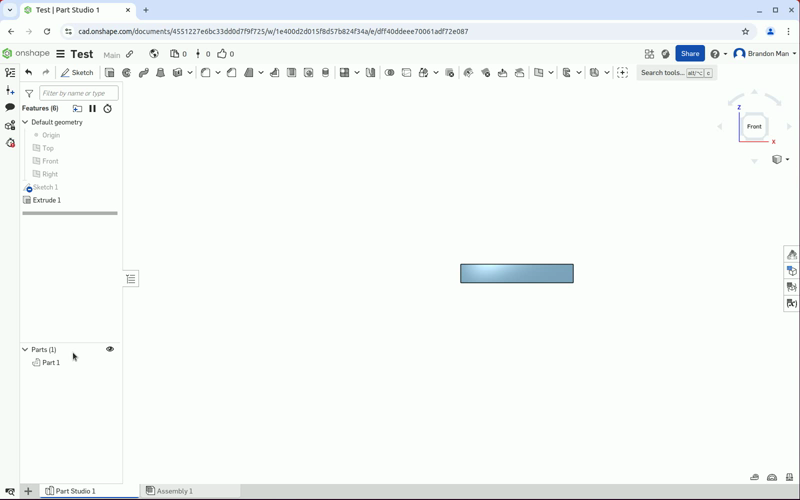
key(y)
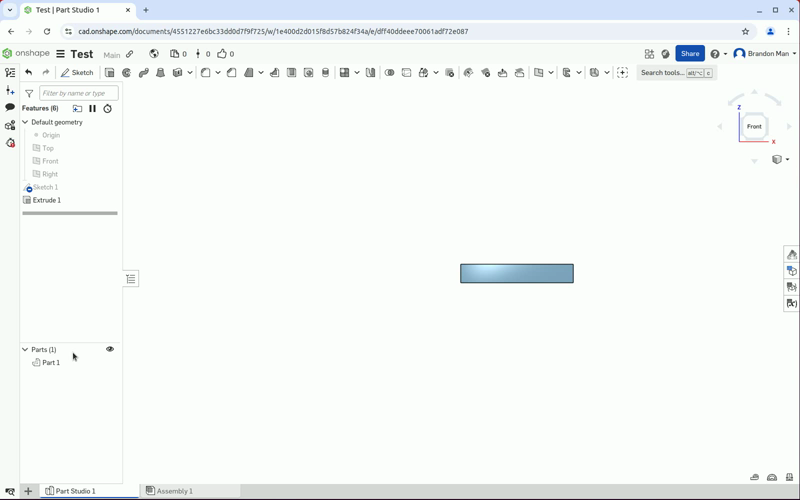
key(shift+p)
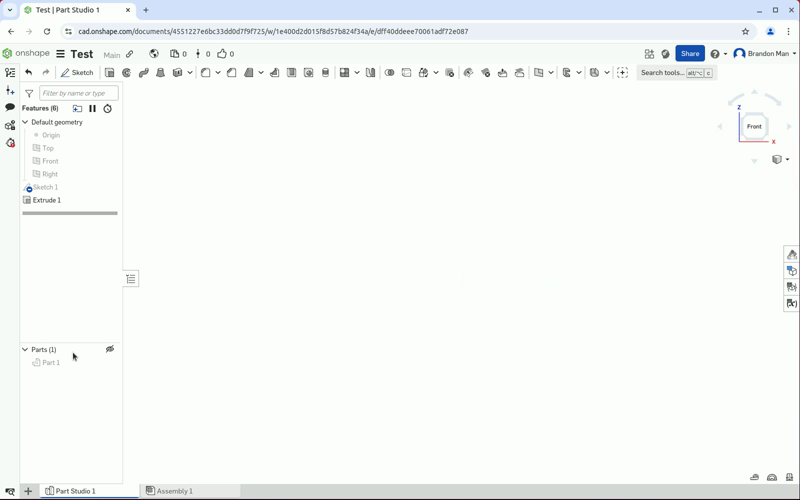
key(space)
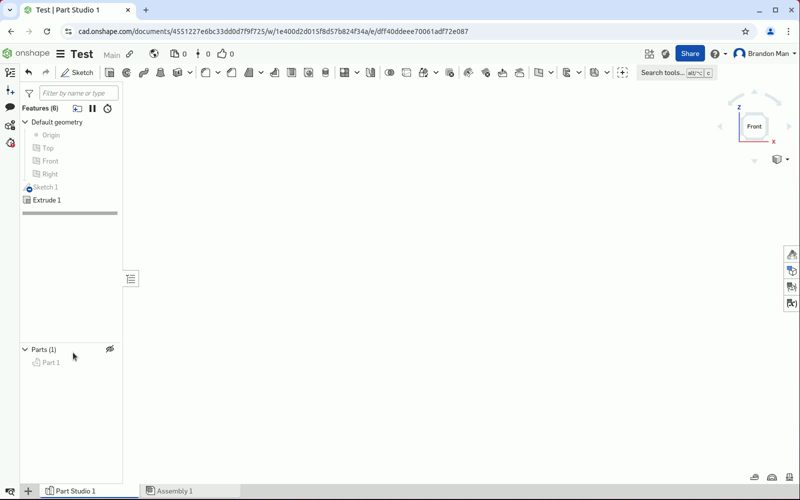
key_down(shift)
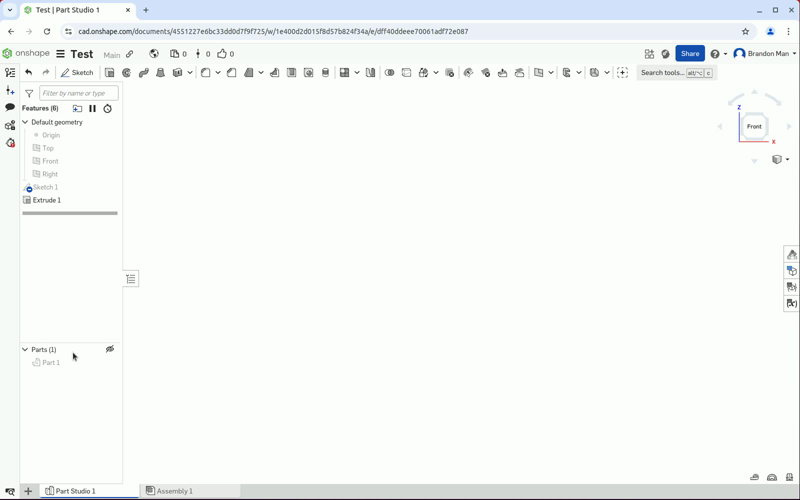
key(left)
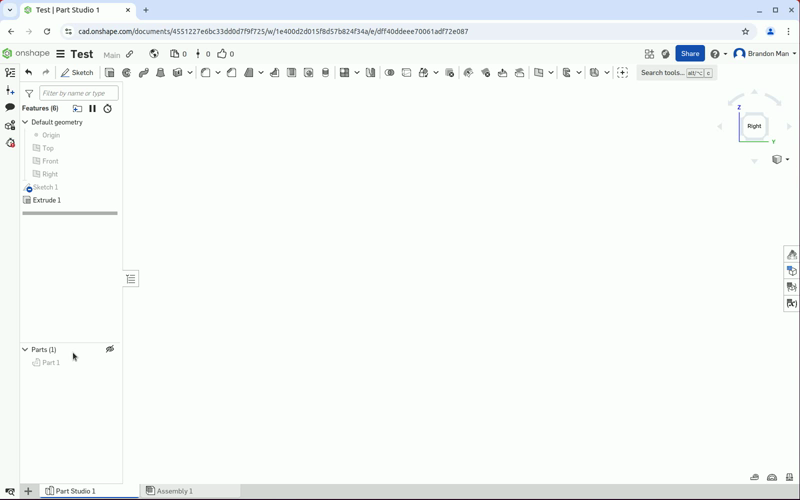
key_up(shift)
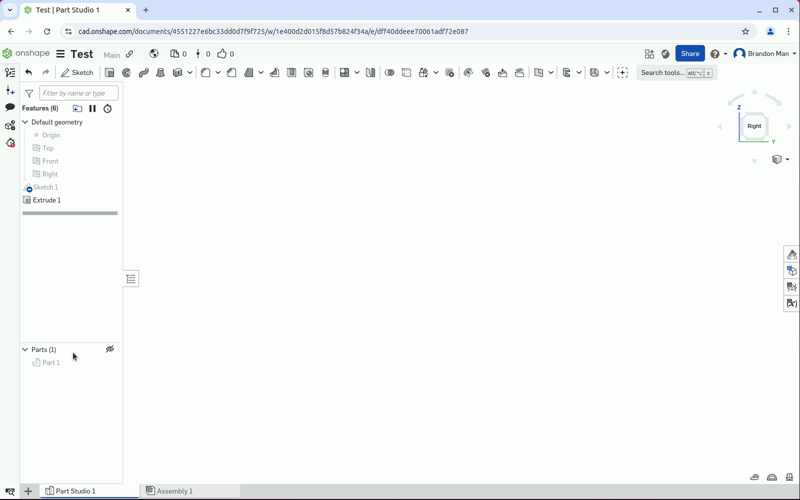
mouse_move(73, 352)
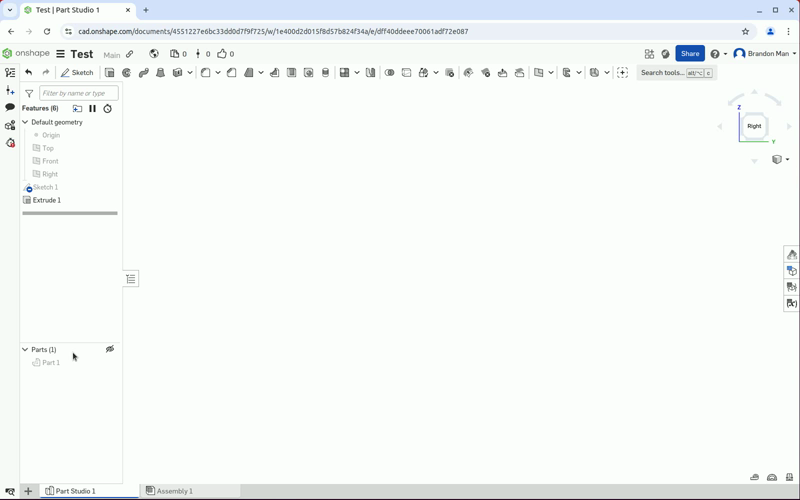
key(shift+y)
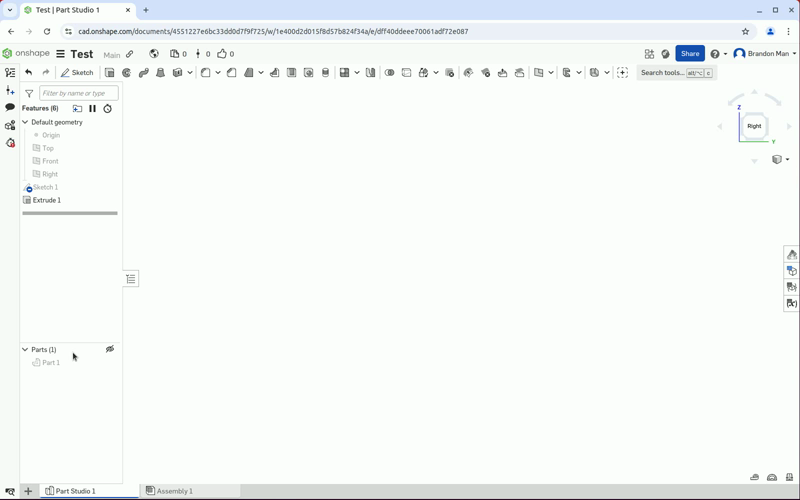
key(shift+s)
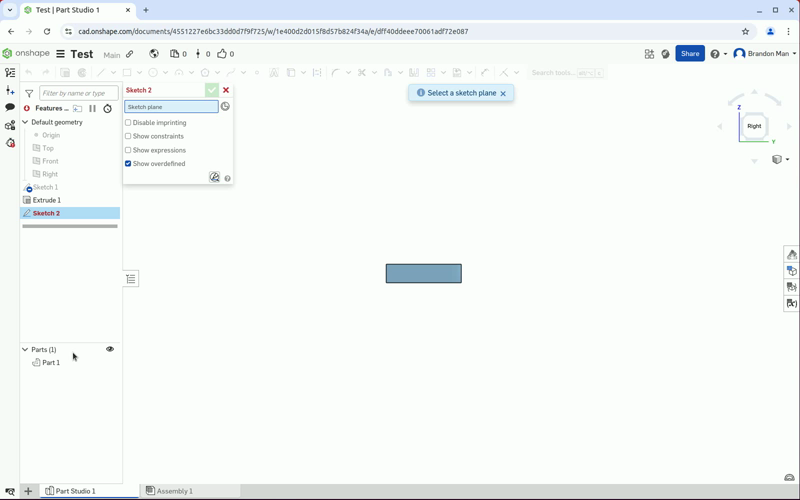
mouse_move(73, 176)
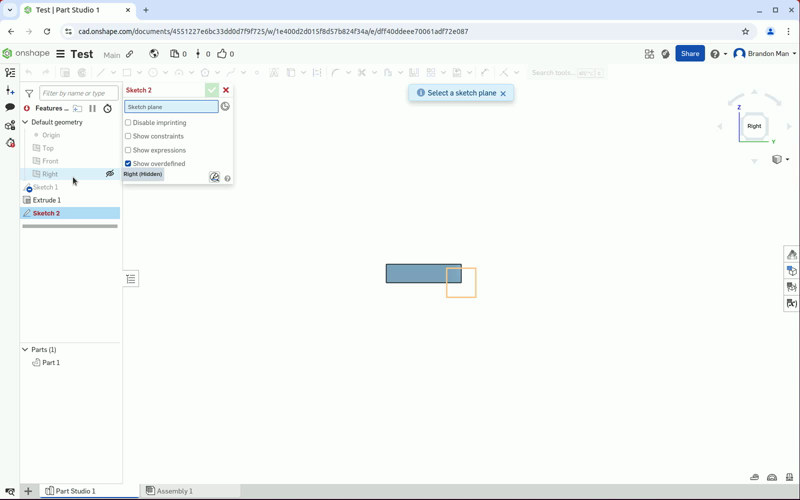
click(73, 176)
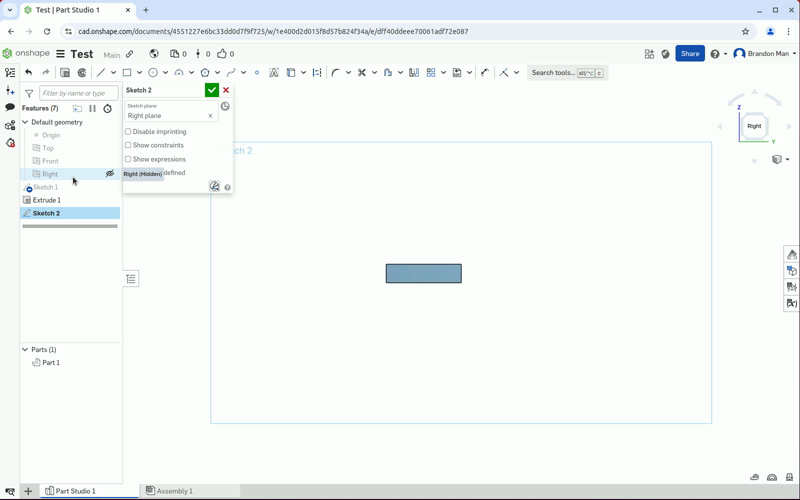
mouse_move(73, 352)
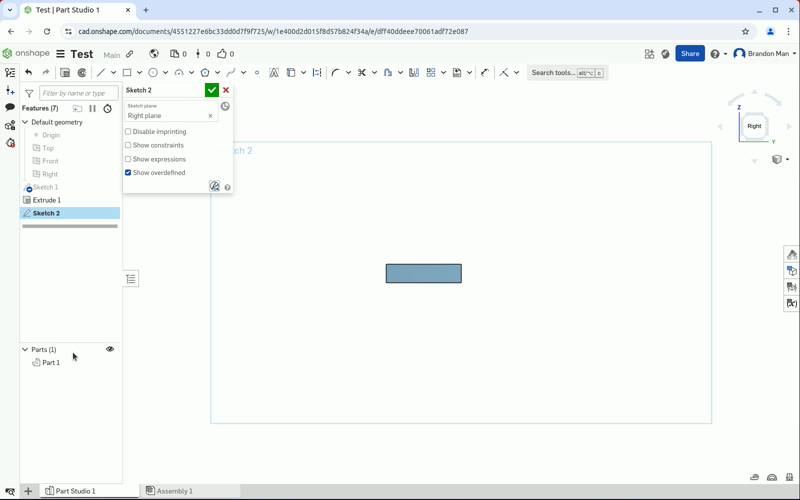
key(y)
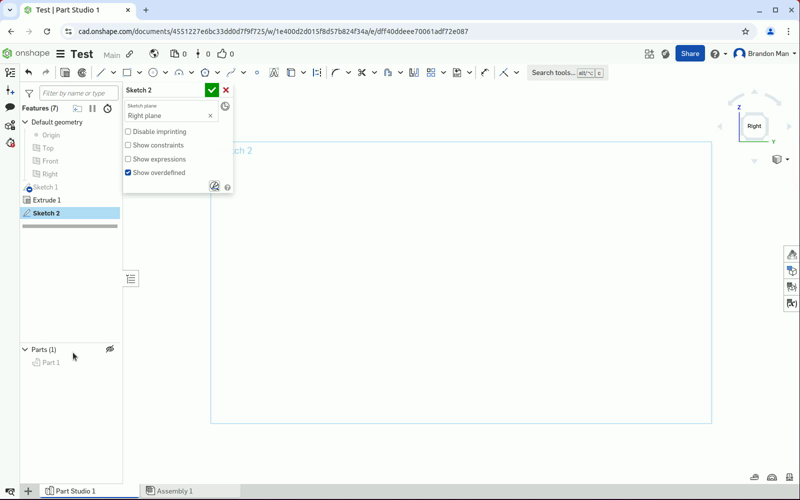
key(l)
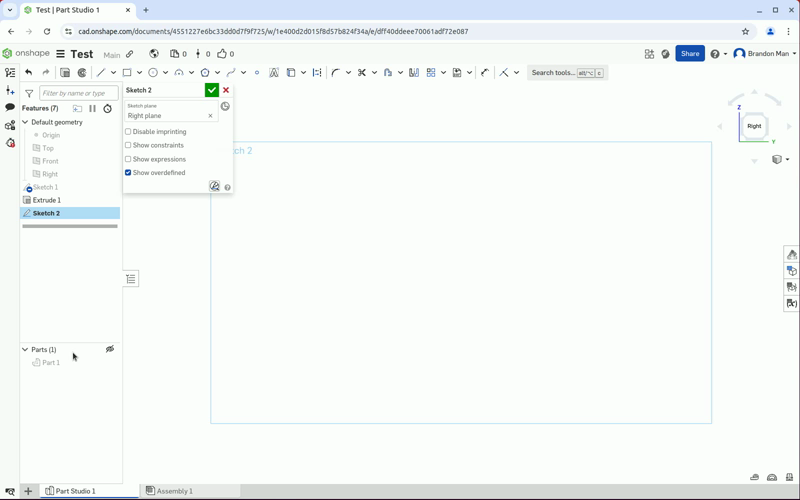
key_down(shift)
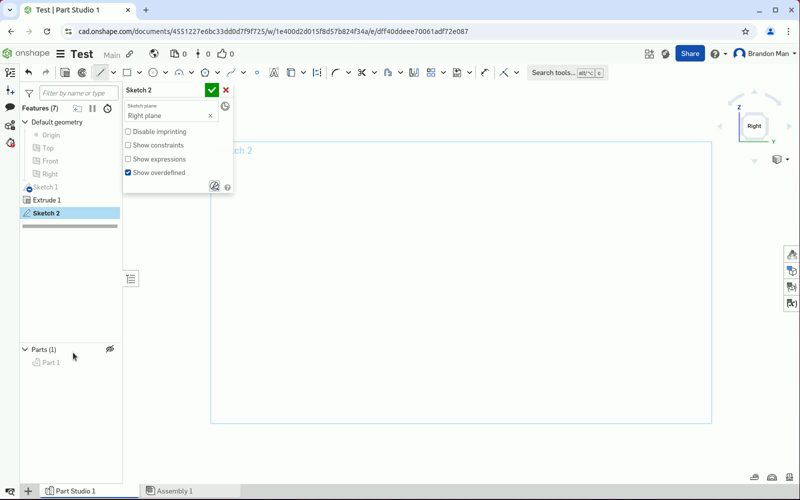
mouse_move(385, 264)
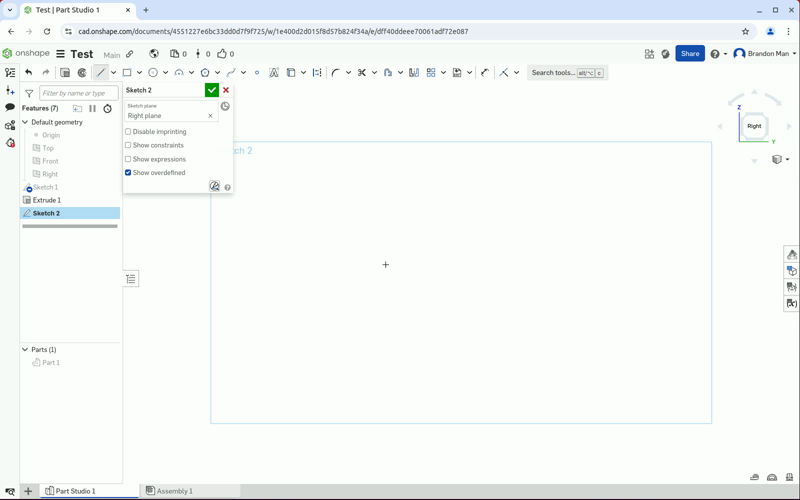
click(385, 264)
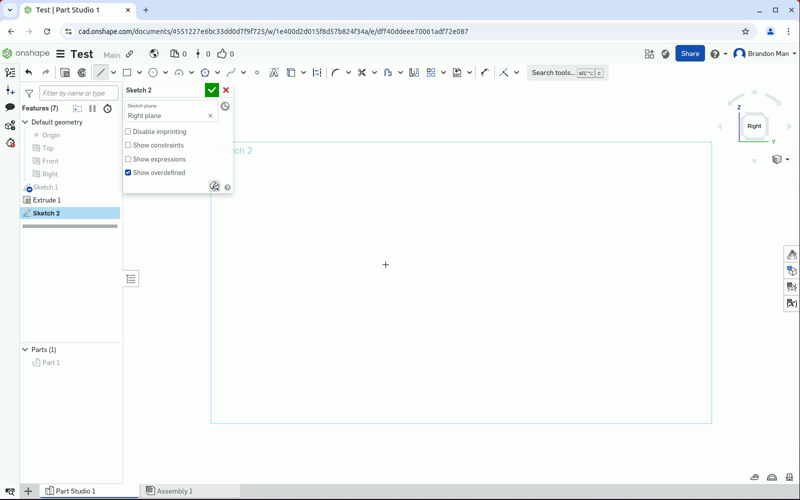
key_up(shift)
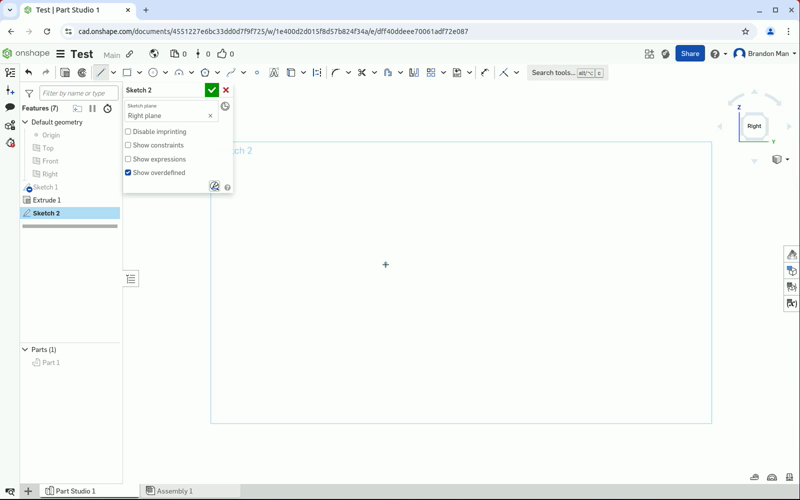
key_down(shift)
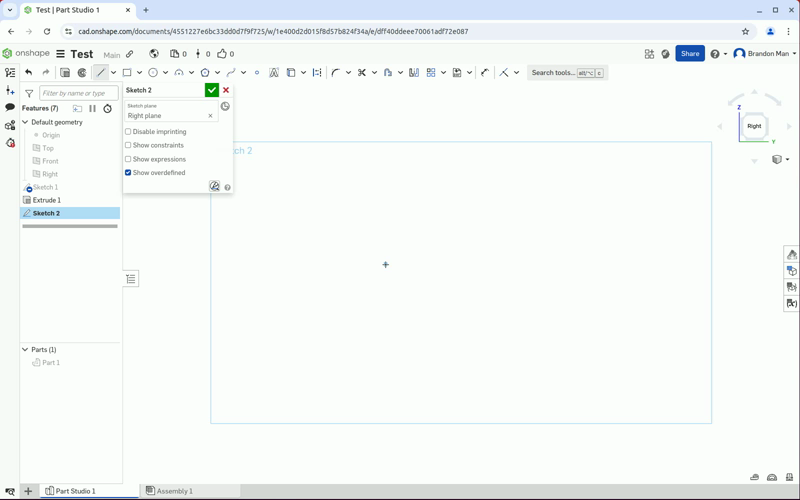
mouse_move(461, 264)
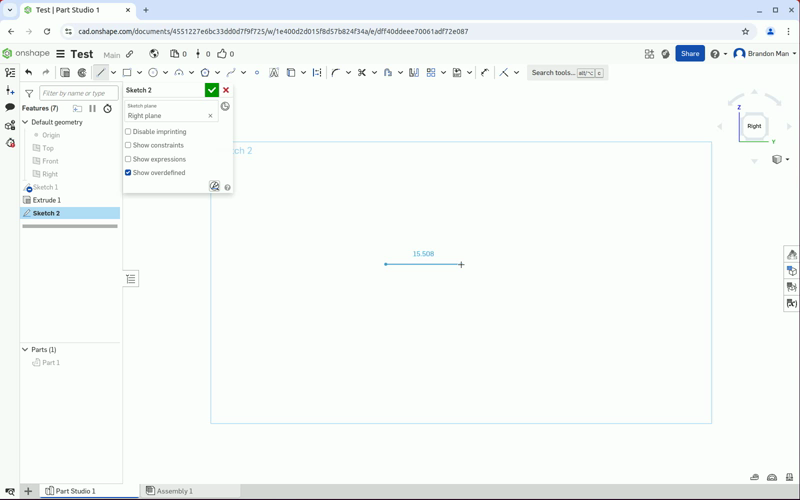
click(461, 264)
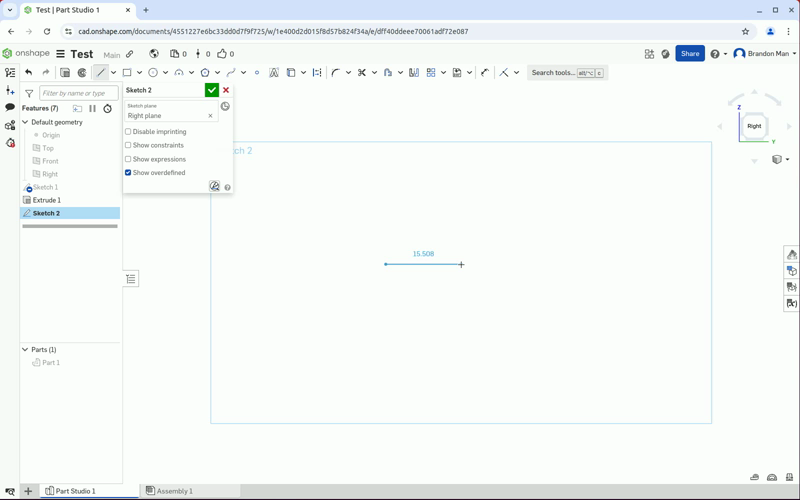
key_up(shift)
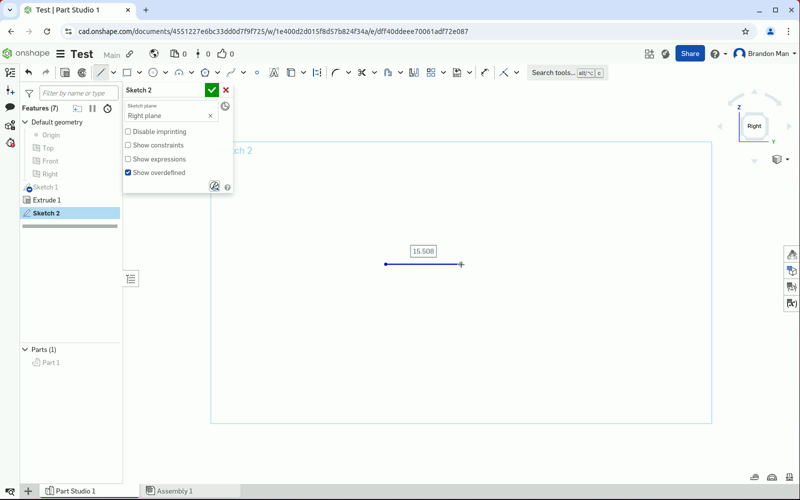
key_down(shift)
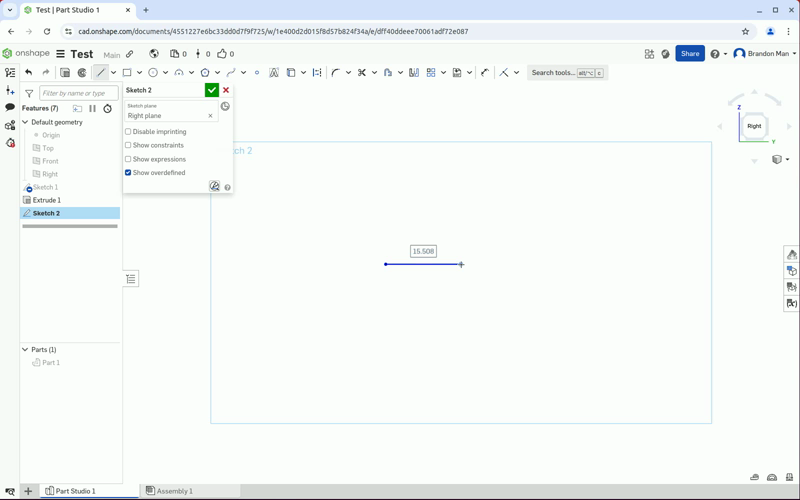
mouse_move(491, 264)
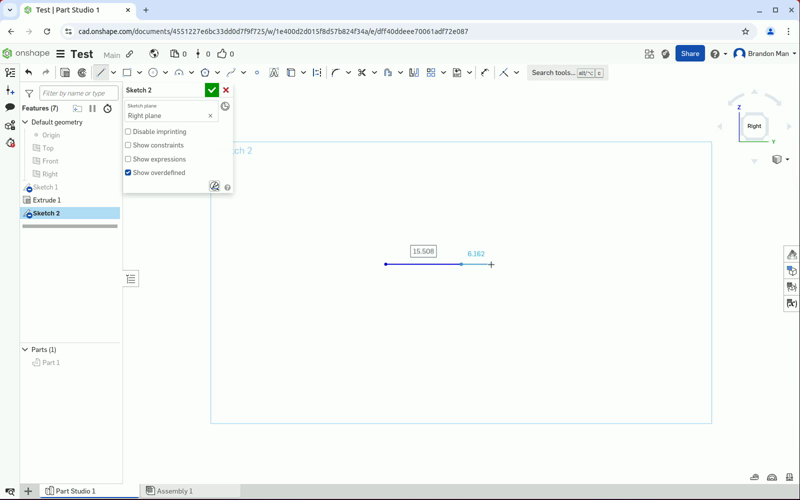
mouse_move(461, 245)
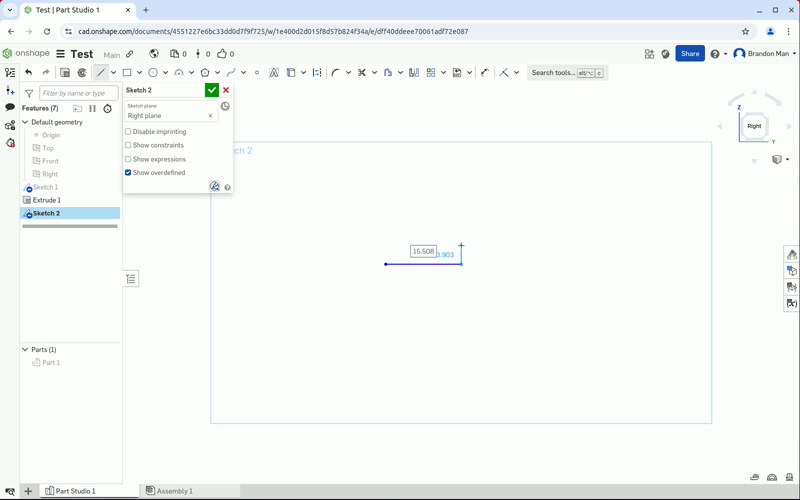
click(461, 245)
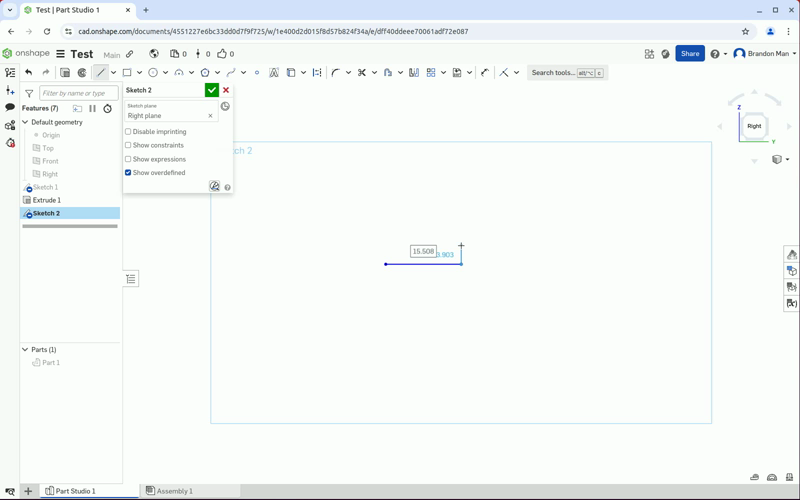
key_up(shift)
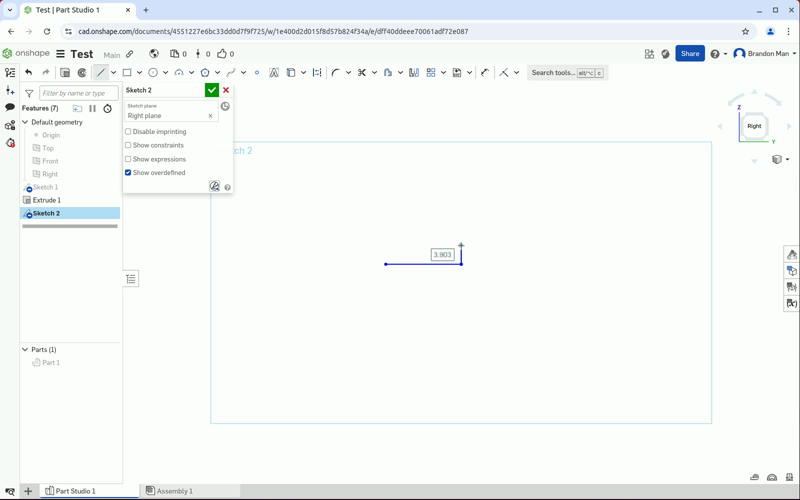
key_down(shift)
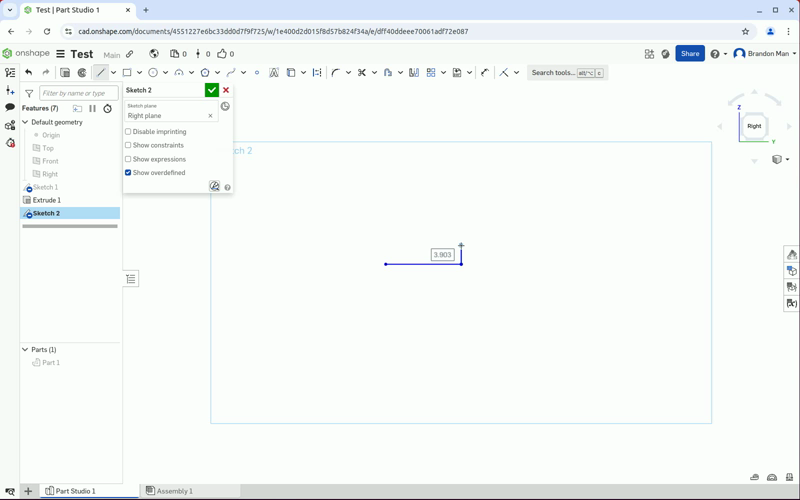
mouse_move(385, 245)
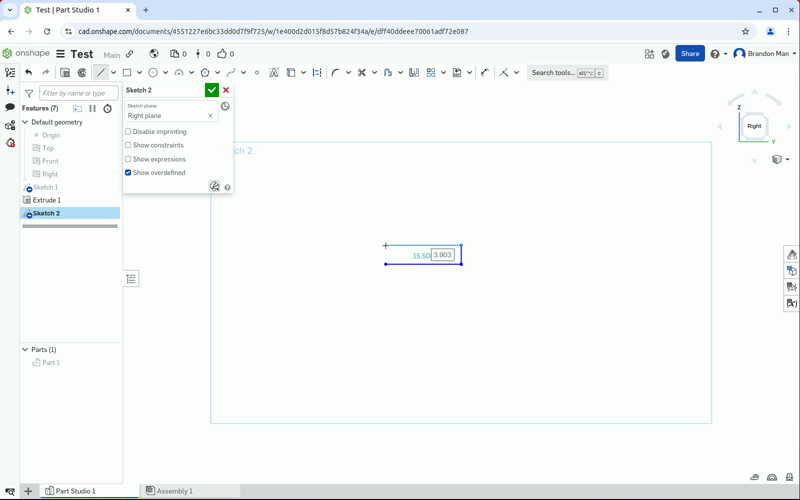
click(385, 245)
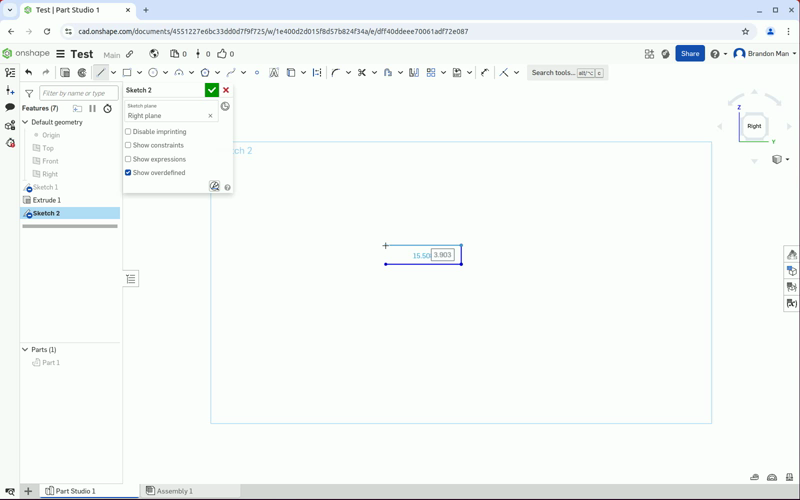
key_up(shift)
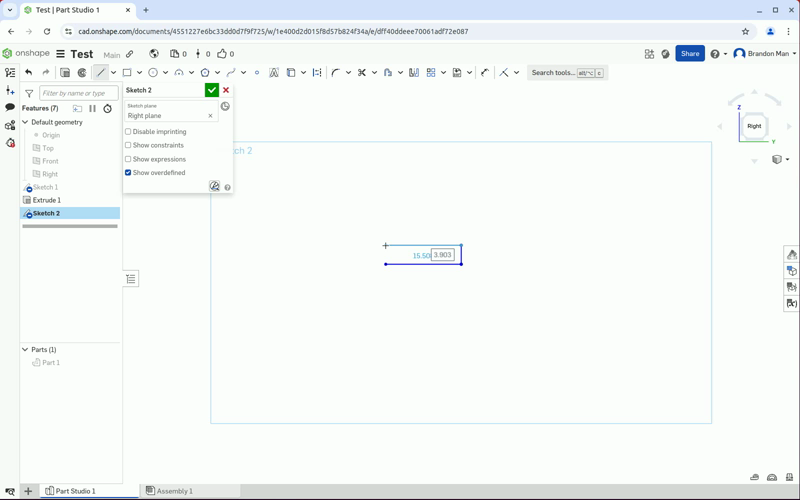
mouse_move(415, 245)
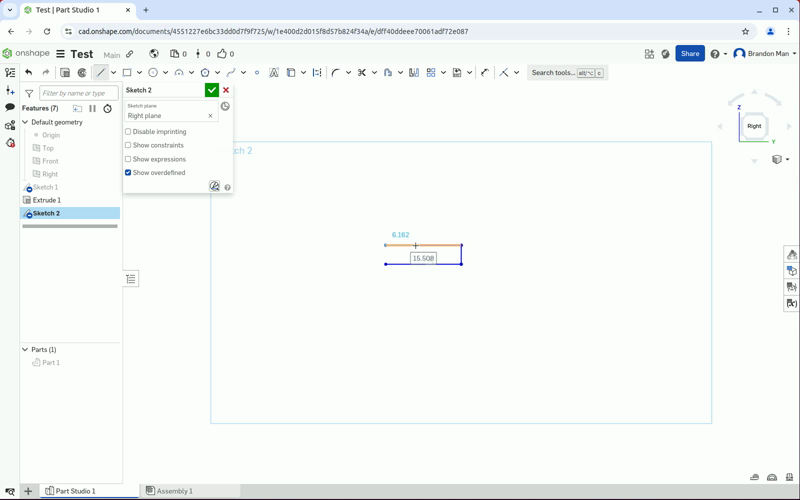
key_down(shift)
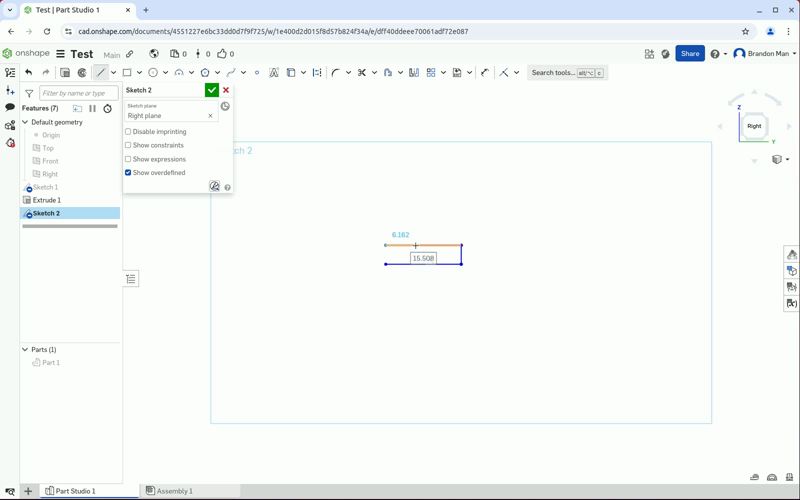
mouse_move(385, 264)
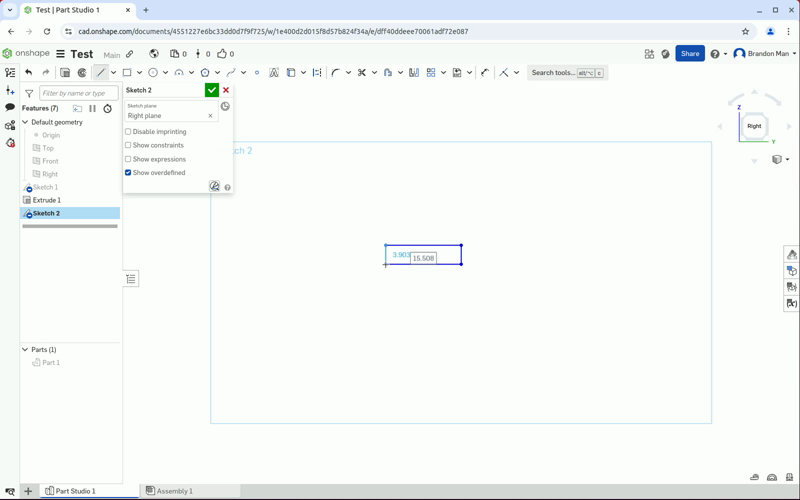
key_up(shift)
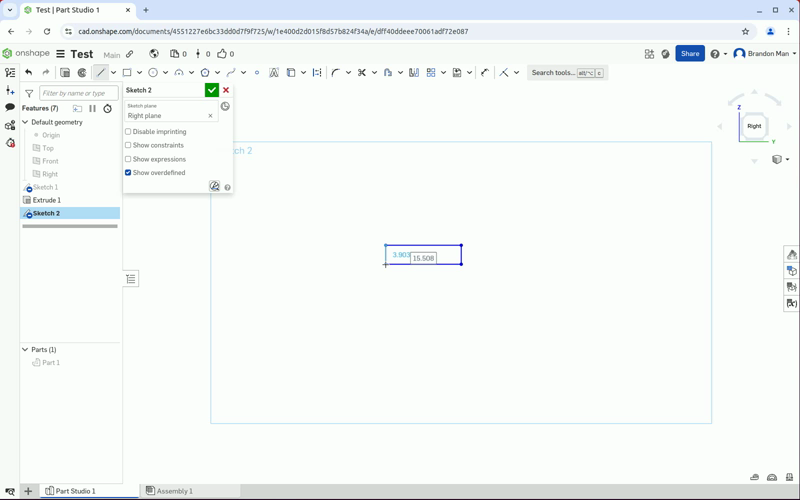
click(385, 264)
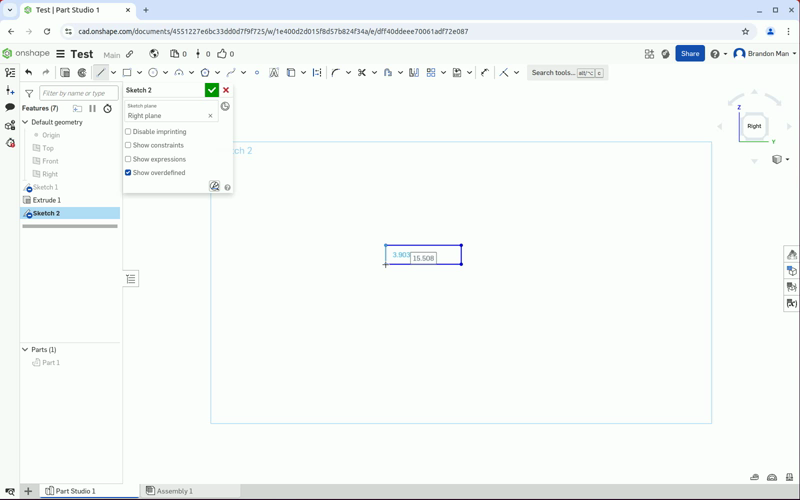
key(esc)
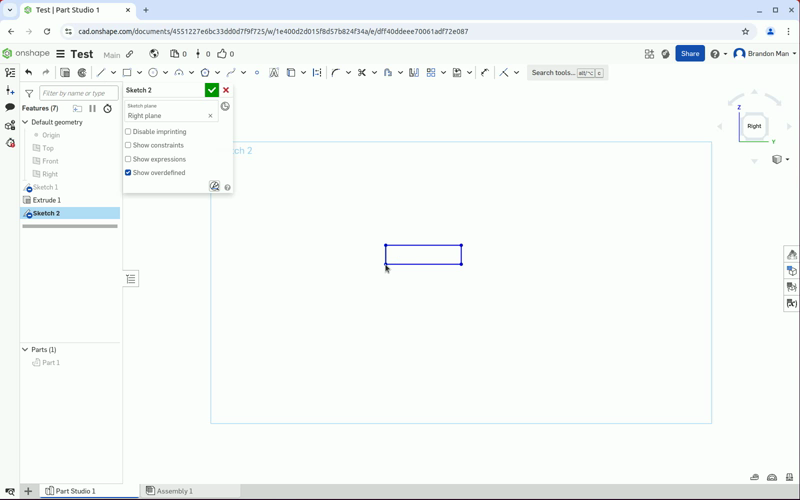
mouse_move(395, 247)
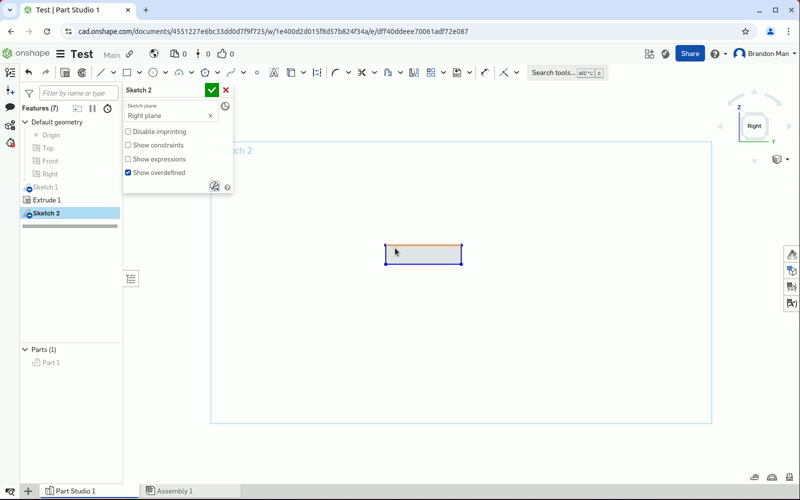
scroll(6)
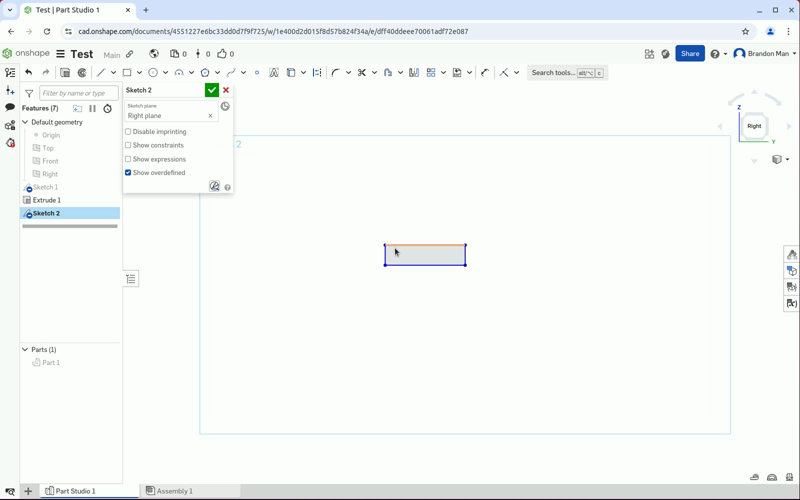
scroll(6)
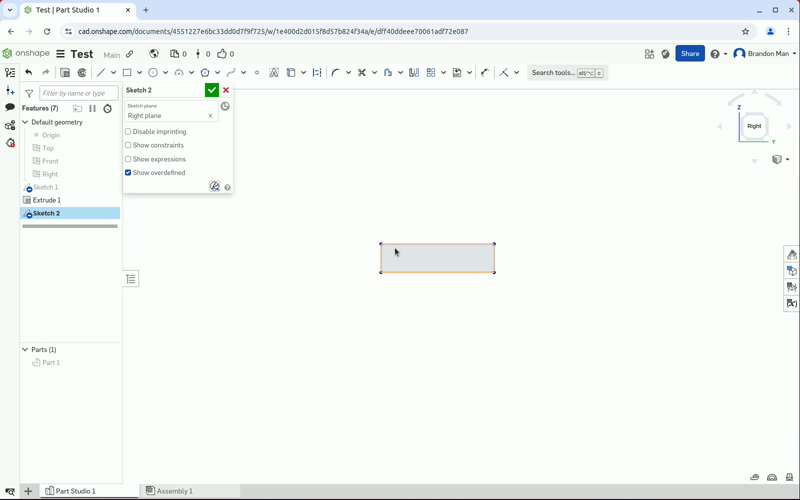
scroll(6)
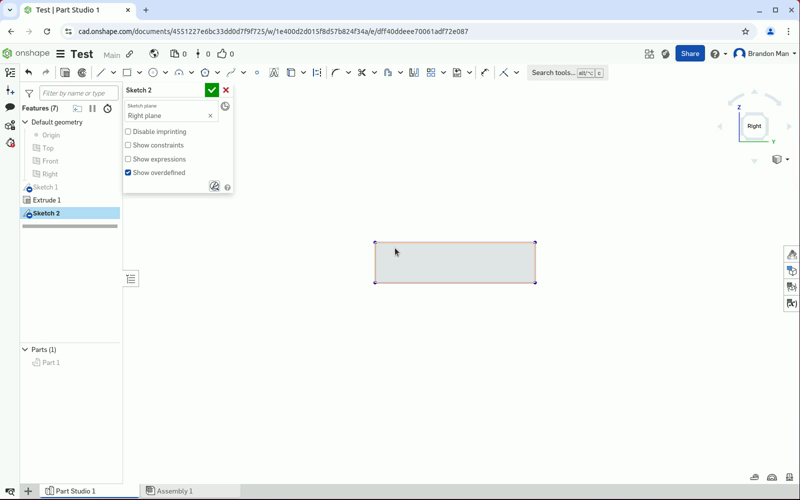
scroll(6)
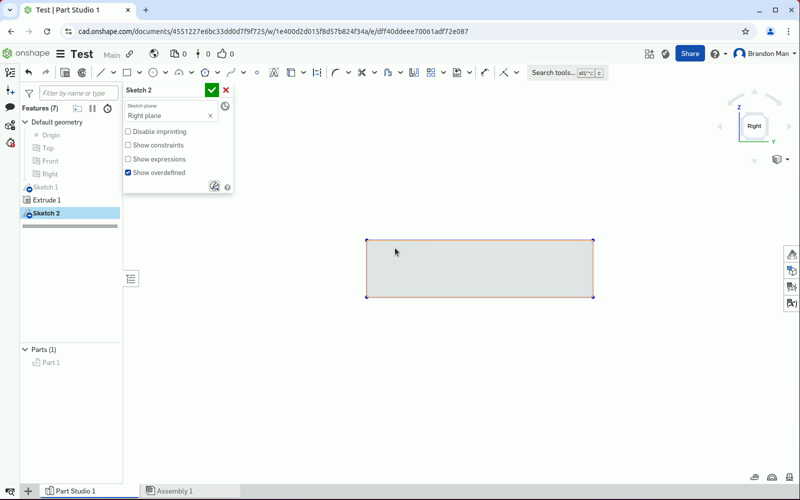
scroll(6)
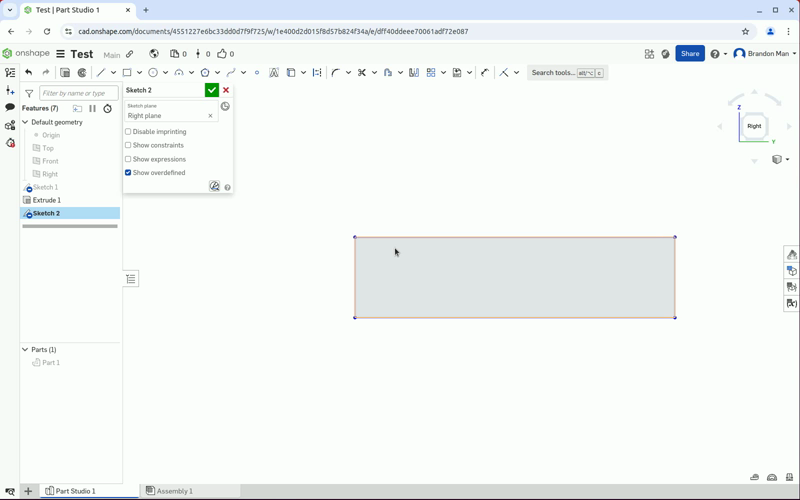
scroll(6)
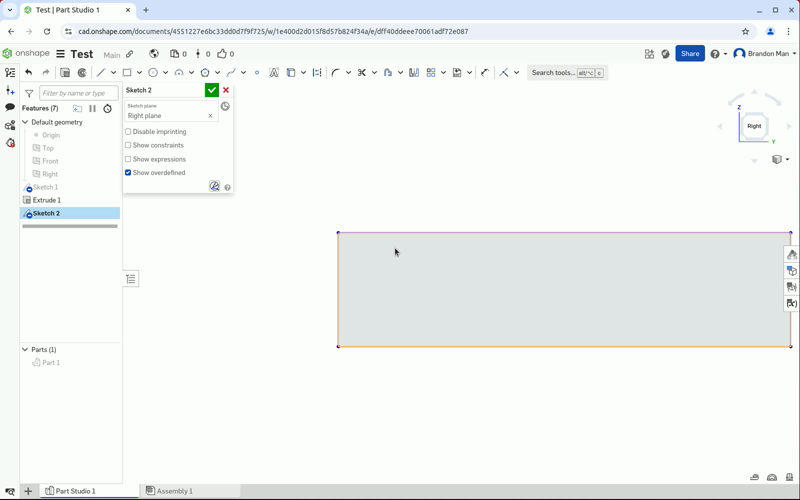
scroll(6)
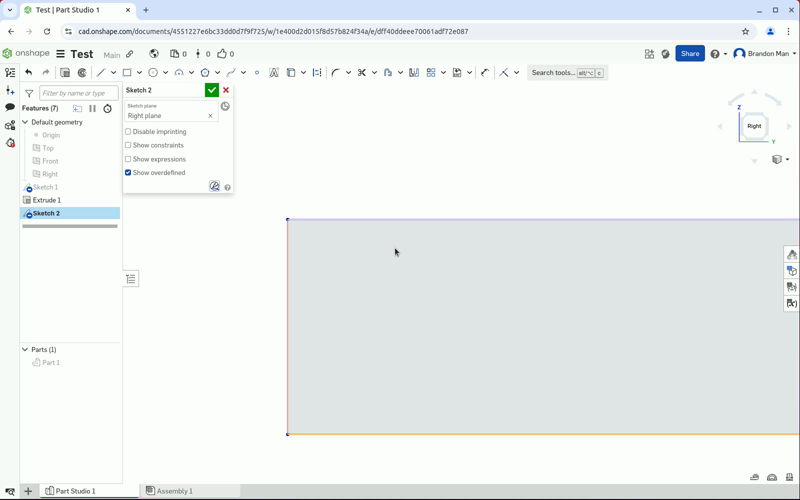
click(395, 247)
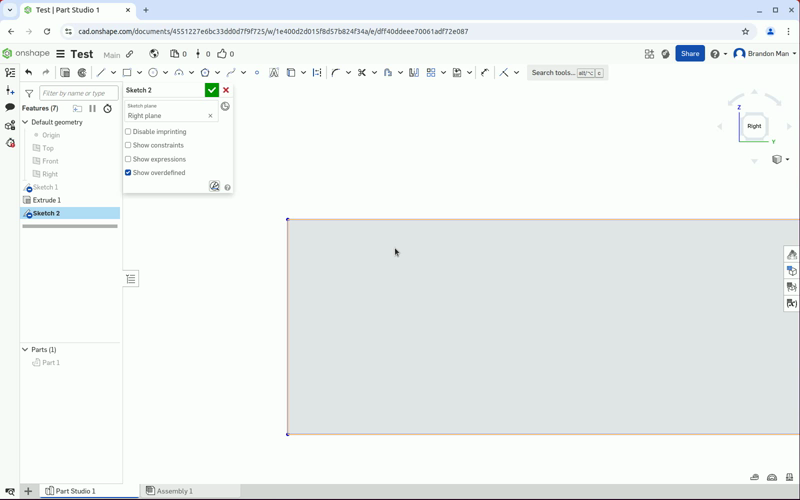
scroll(-6)
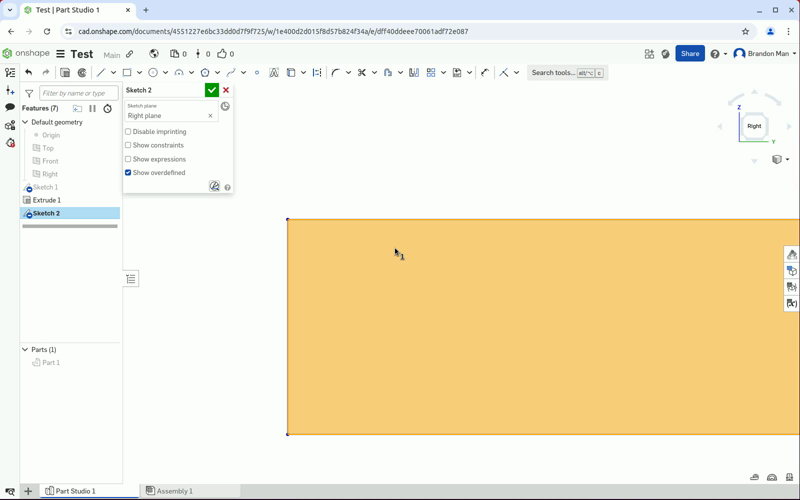
scroll(-6)
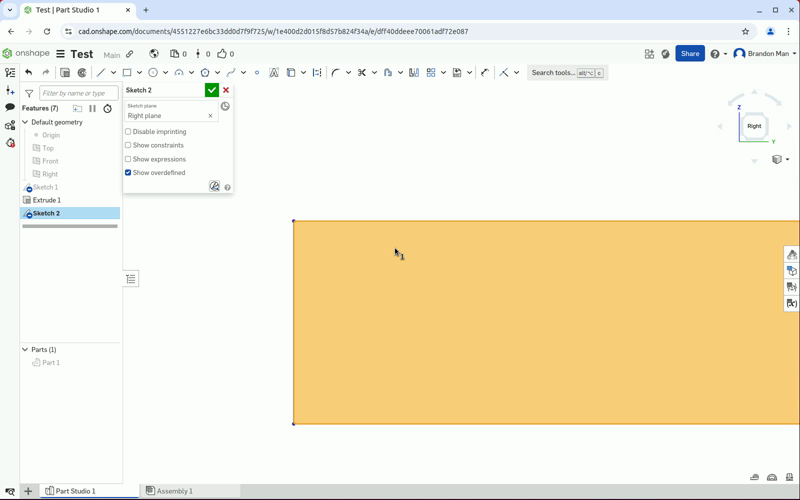
scroll(-6)
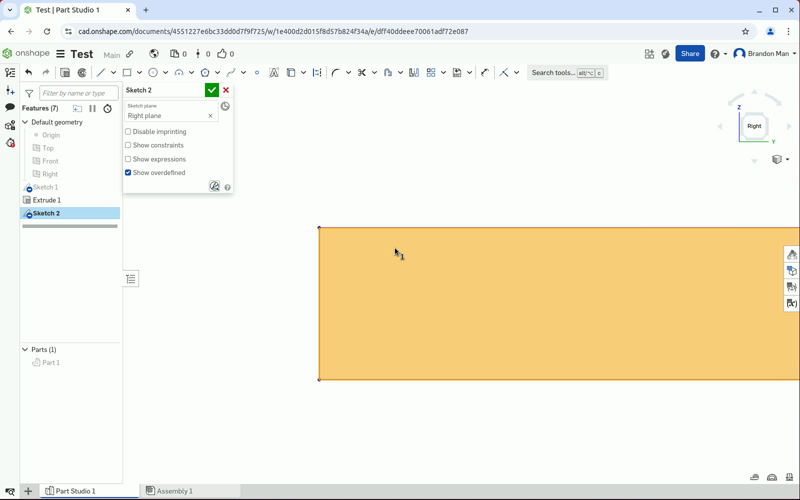
scroll(-6)
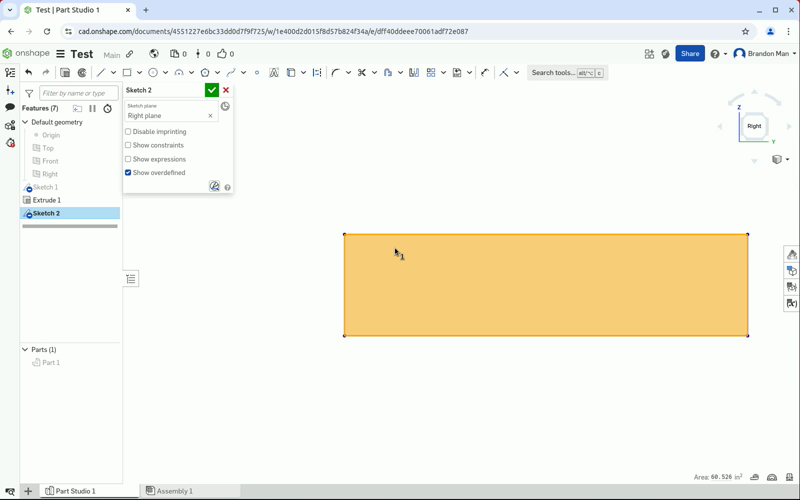
scroll(-6)
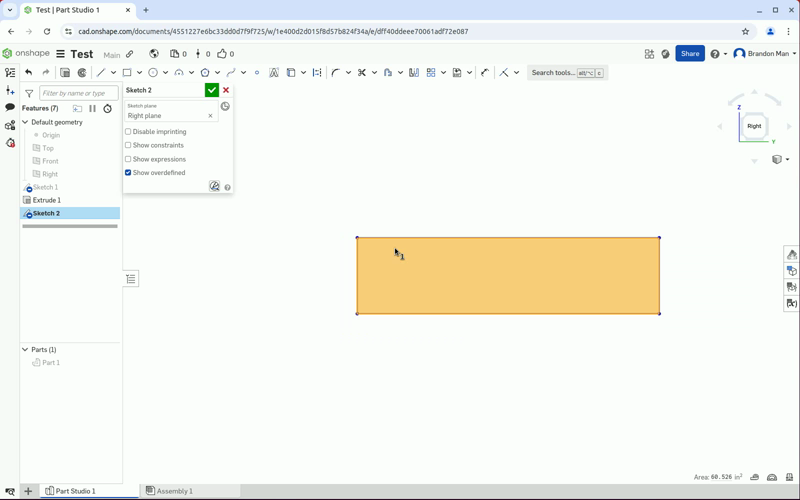
scroll(-6)
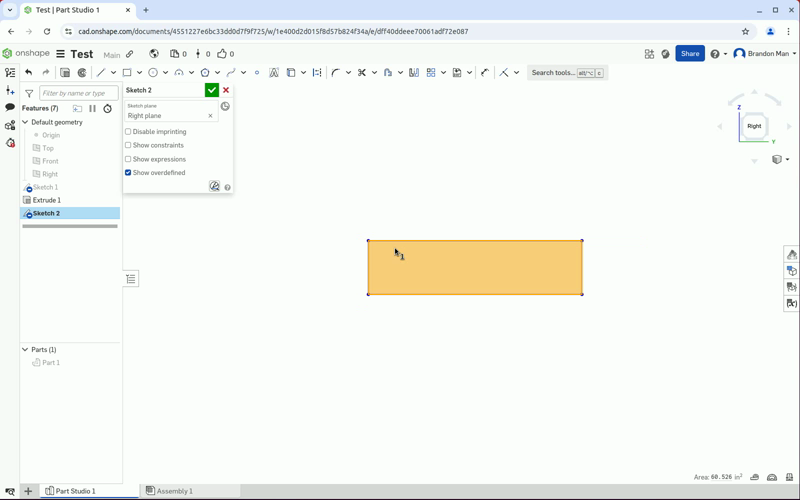
scroll(-6)
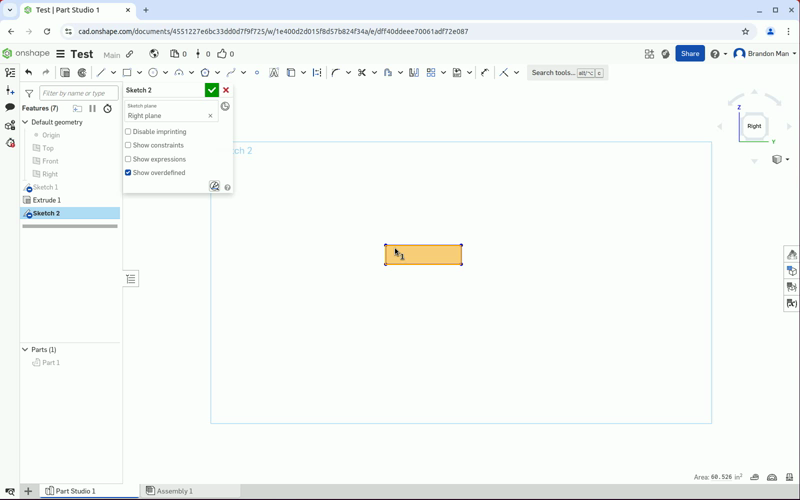
mouse_move(73, 352)
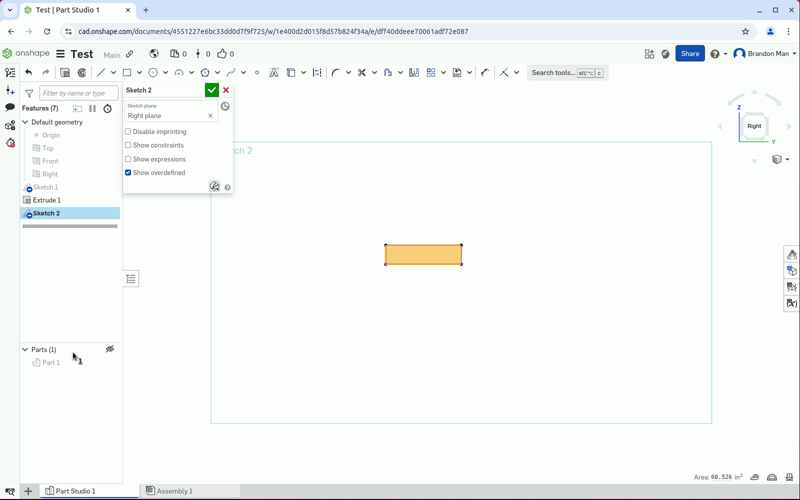
key(shift+y)
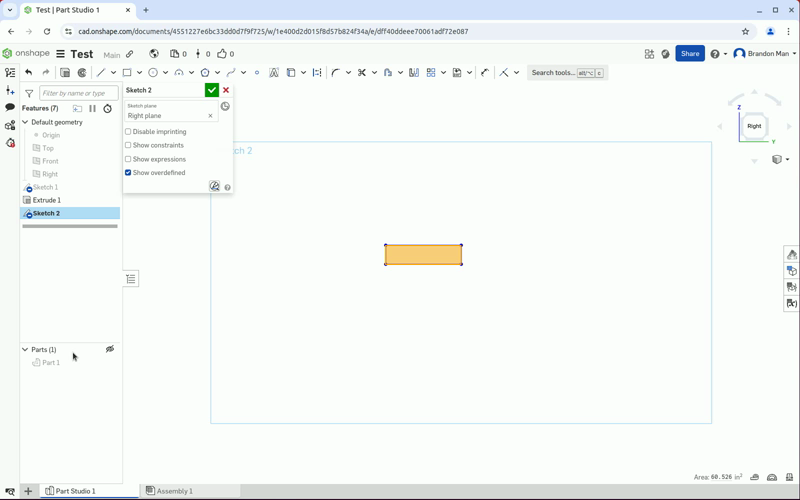
key(shift+e)
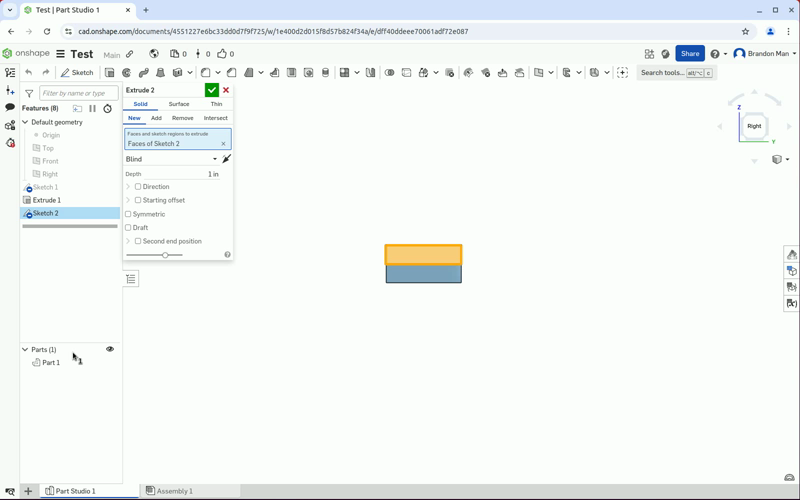
mouse_move(143, 106)
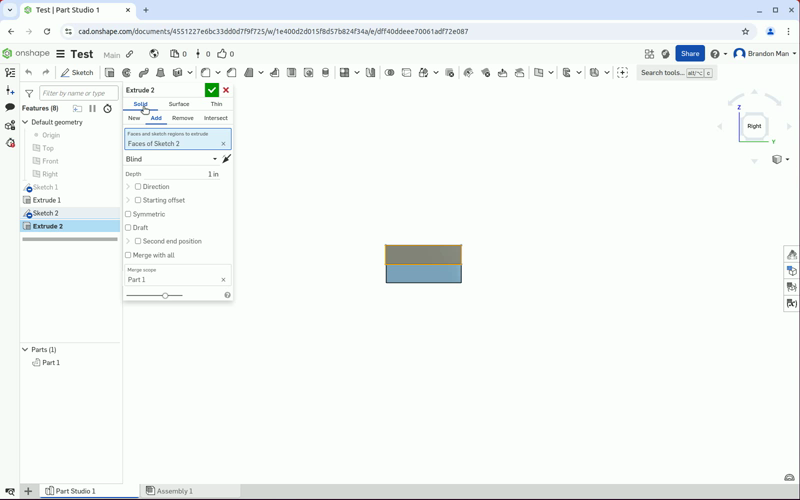
click(143, 106)
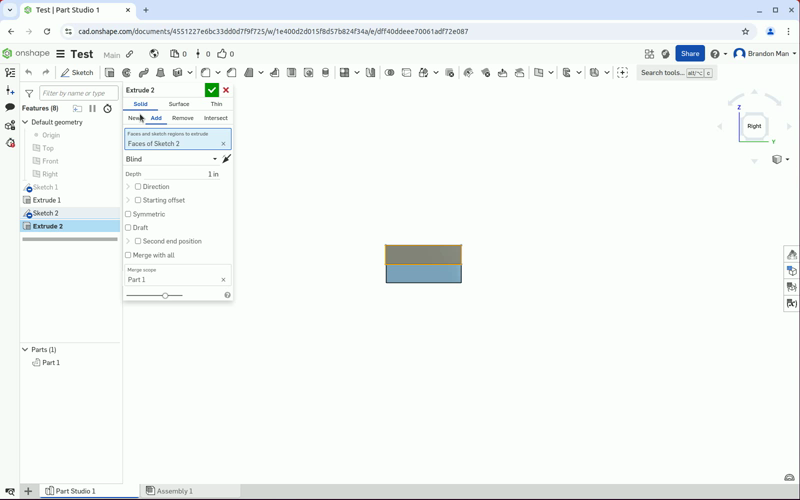
mouse_move(137, 120)
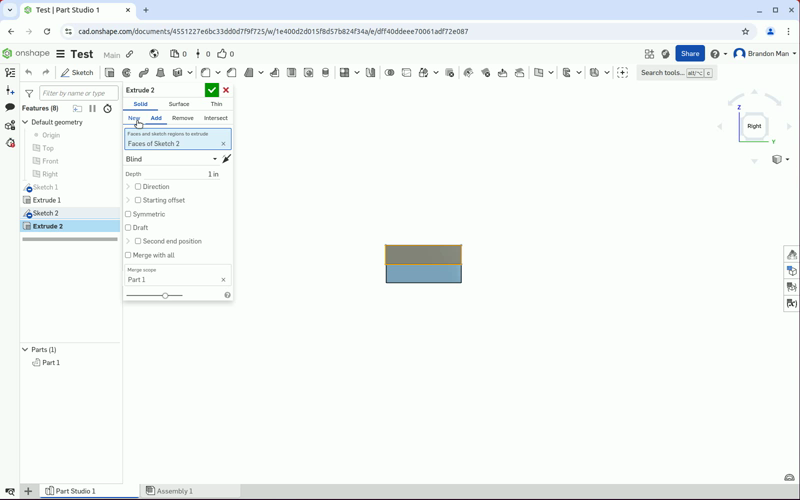
click(137, 120)
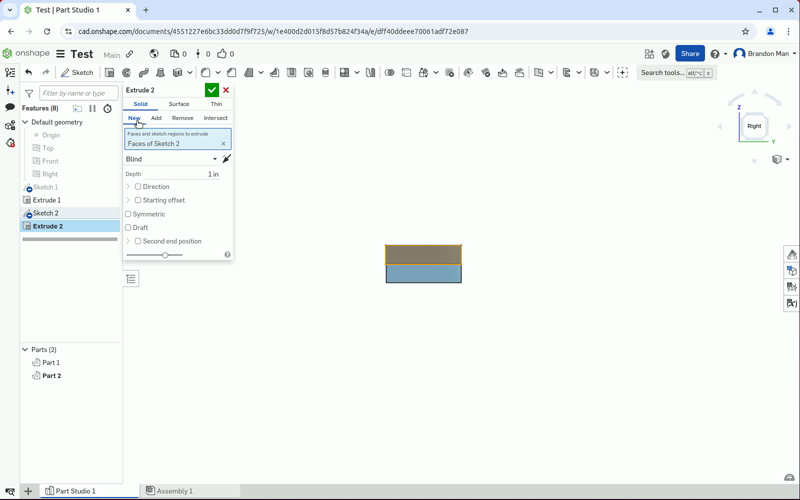
key(tab, 4)
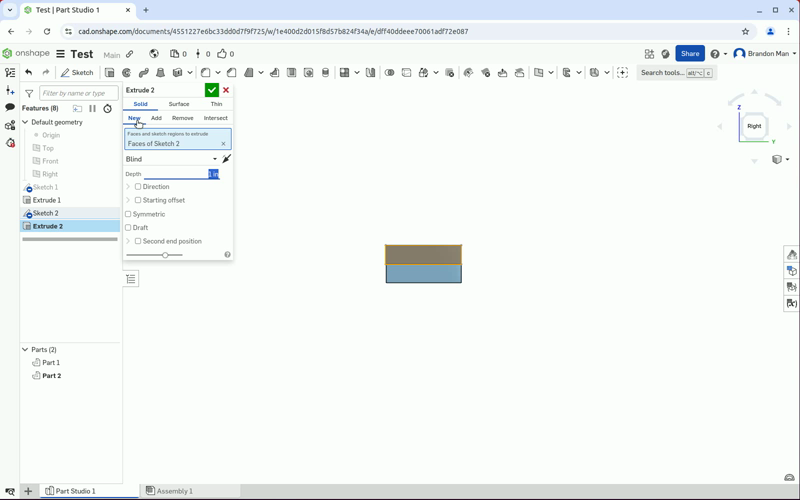
text(7.703)
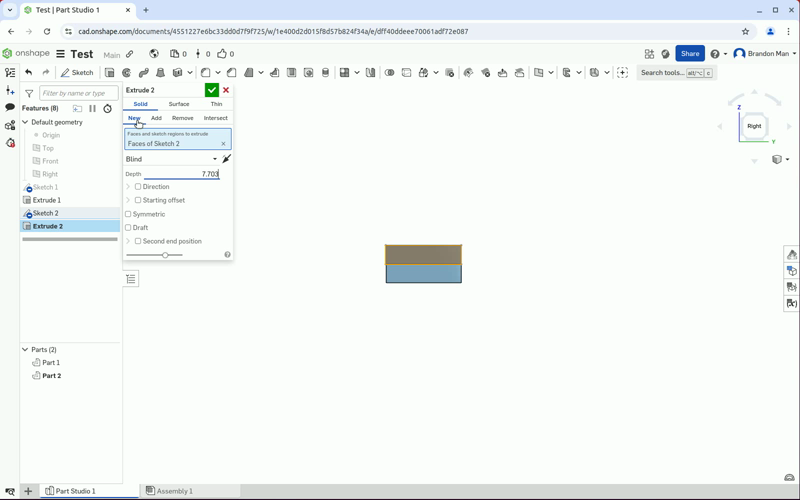
key(enter)
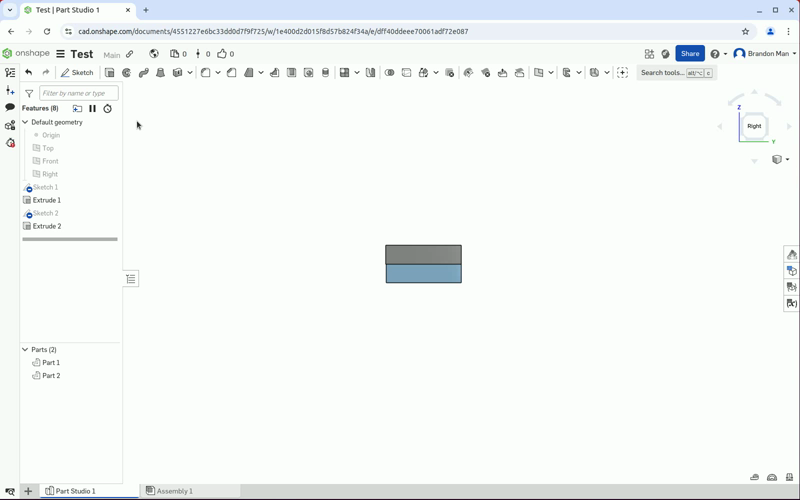
key(shift+h)
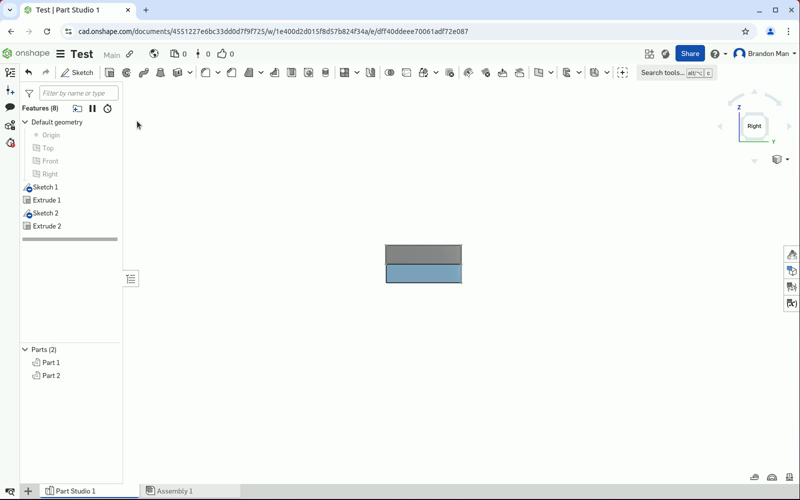
key(shift+h)
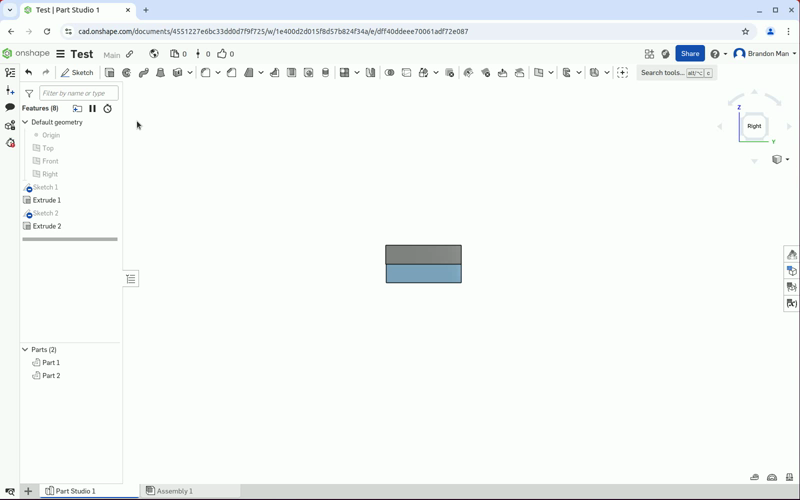
mouse_move(73, 189)
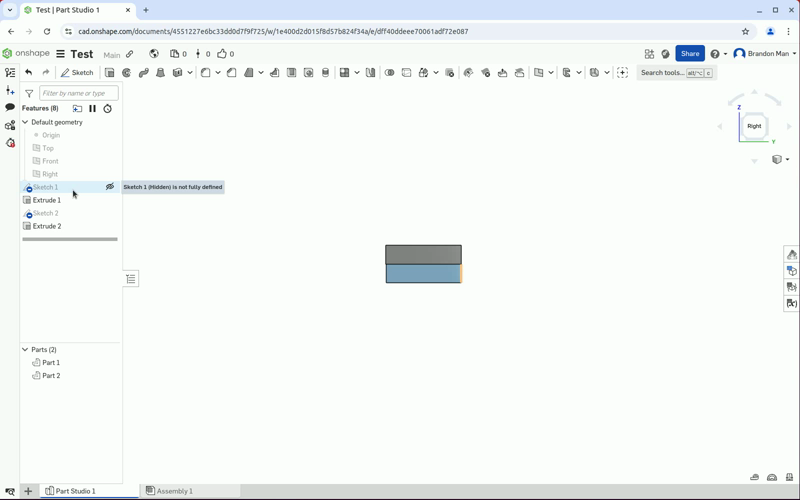
click(73, 189)
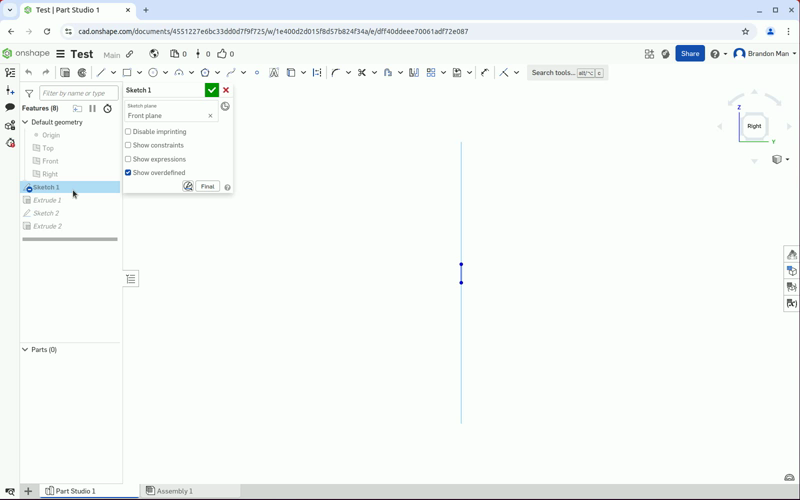
mouse_move(229, 92)
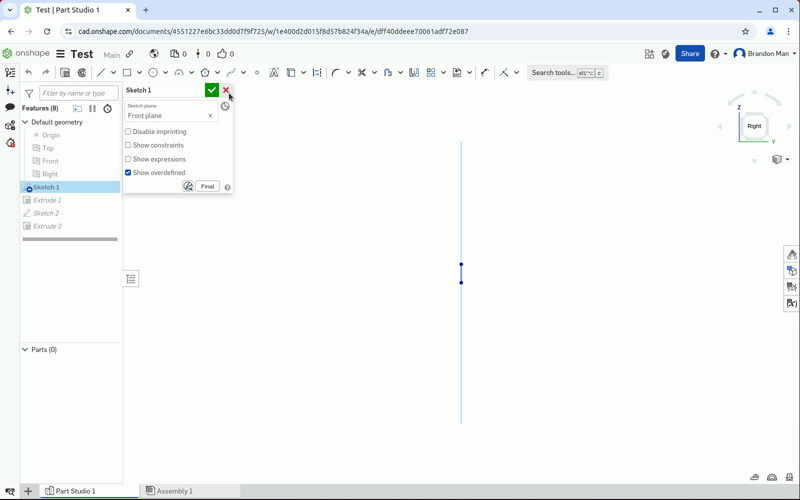
click(229, 92)
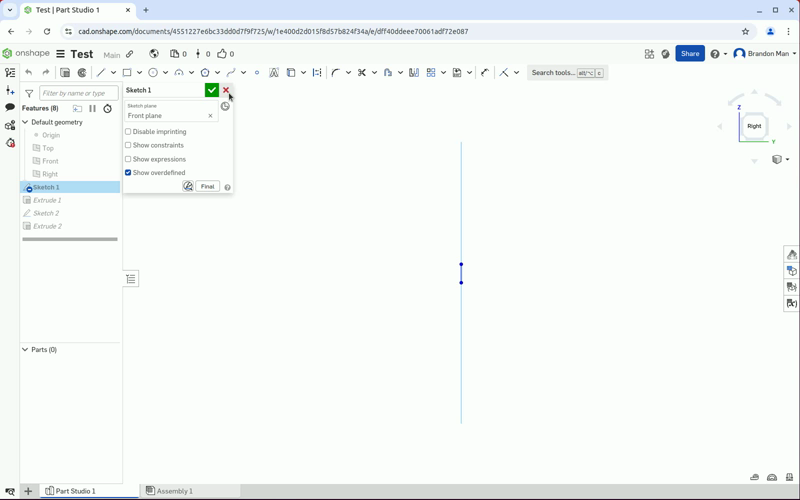
key(shift+s)
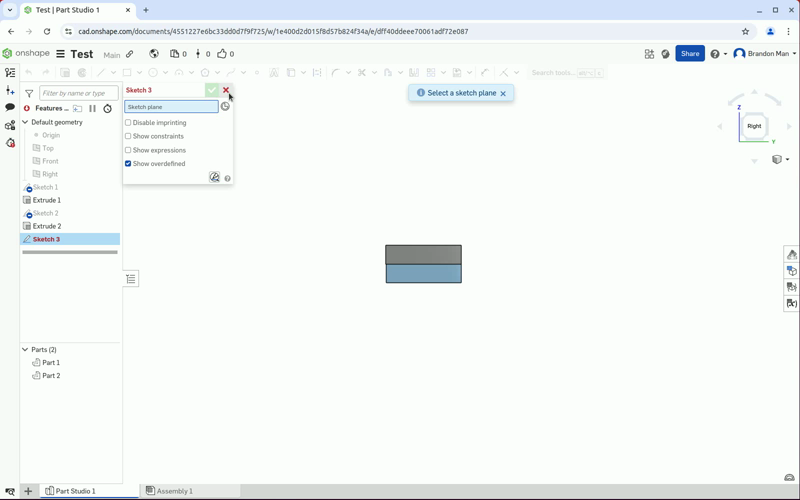
mouse_move(73, 176)
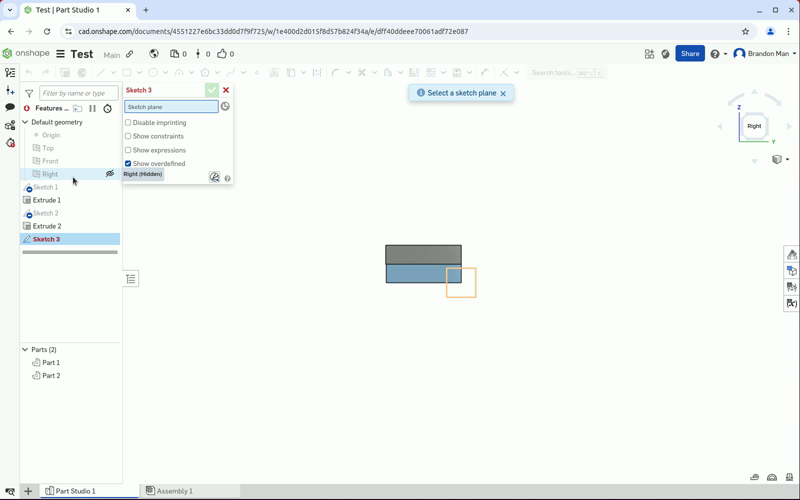
click(73, 176)
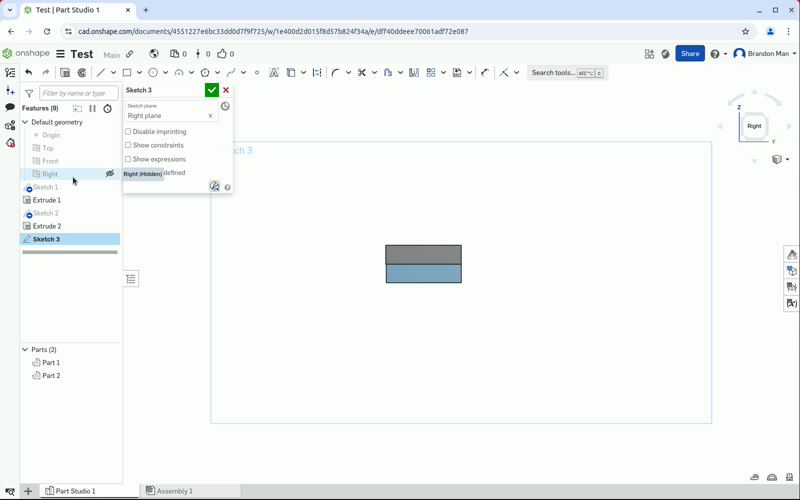
mouse_move(73, 352)
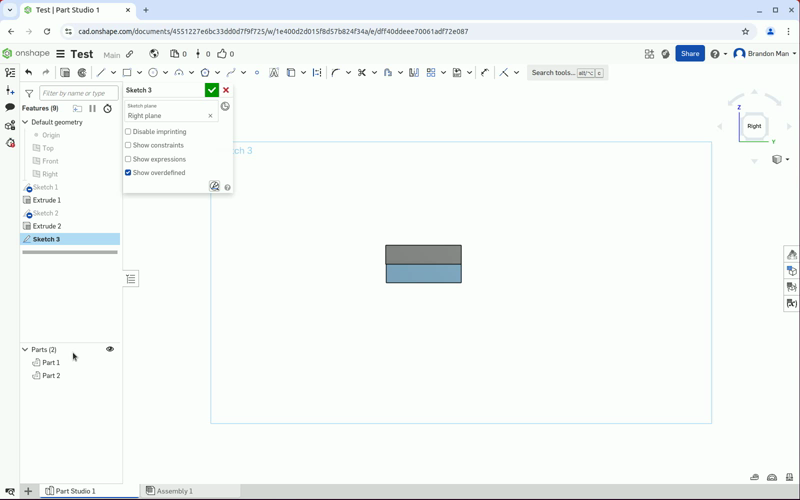
key(y)
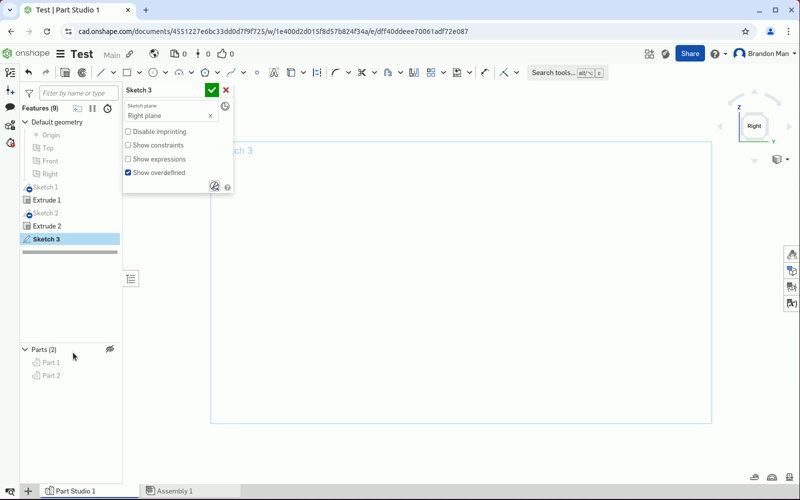
key(c)
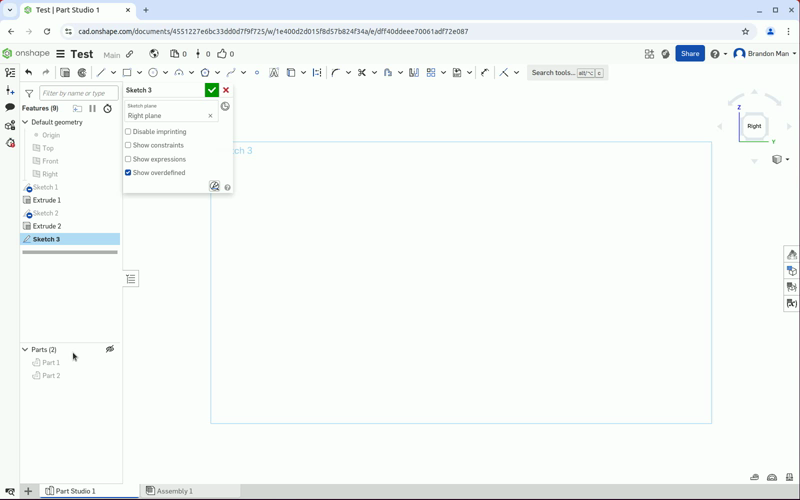
key_down(shift)
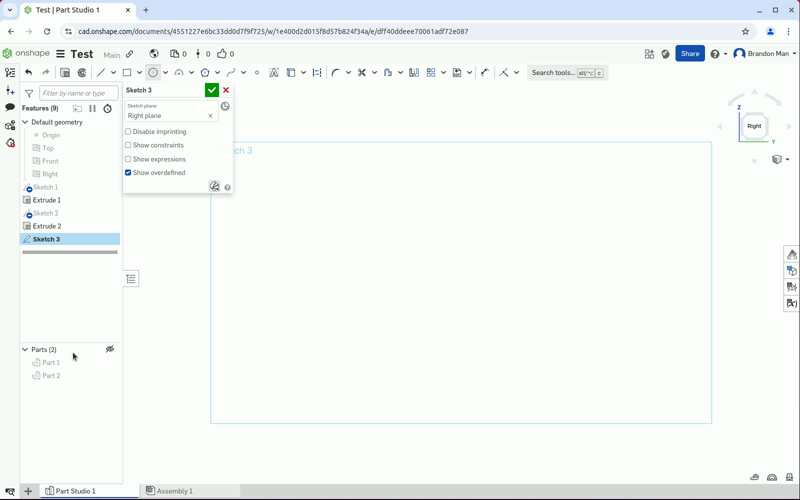
mouse_move(423, 245)
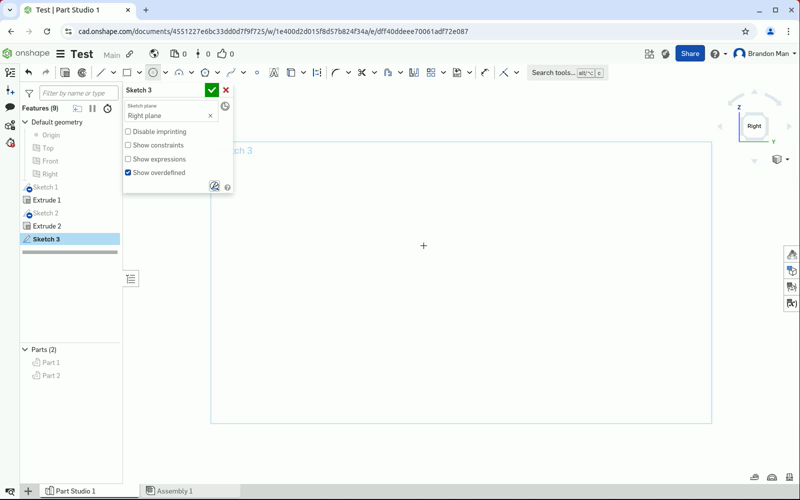
click(423, 245)
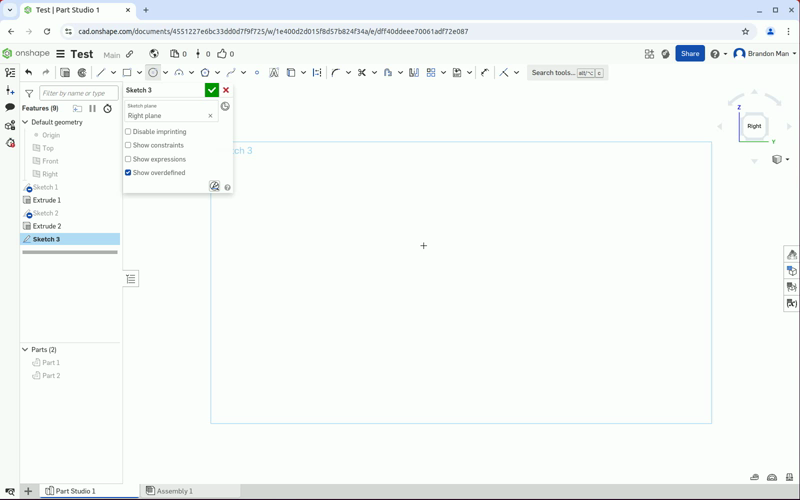
key_up(shift)
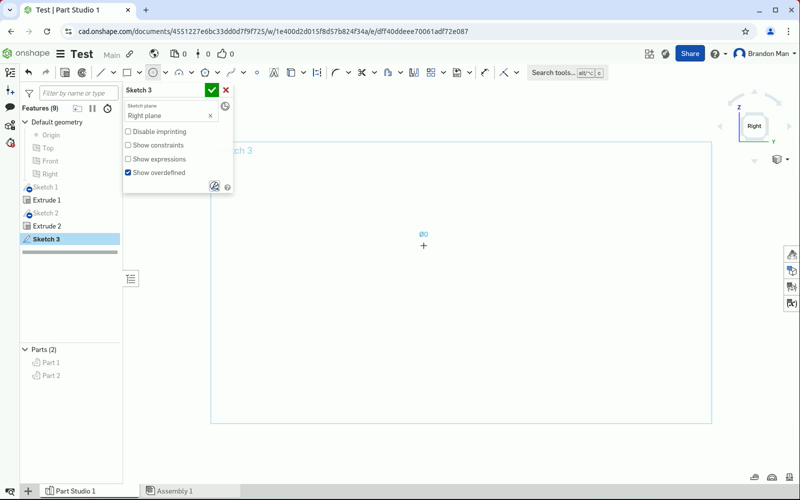
mouse_move(462, 245)
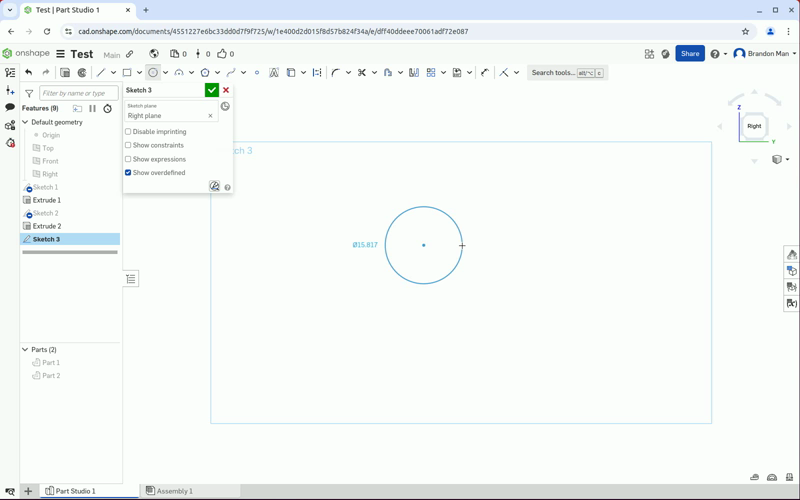
click(462, 245)
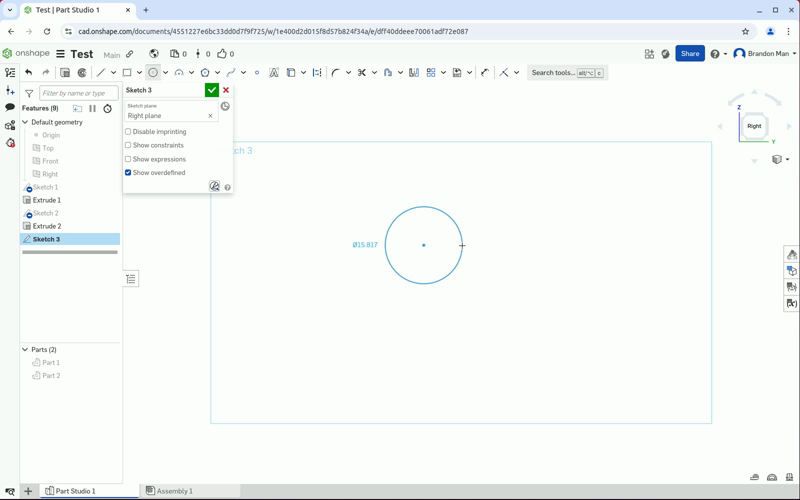
key(esc)
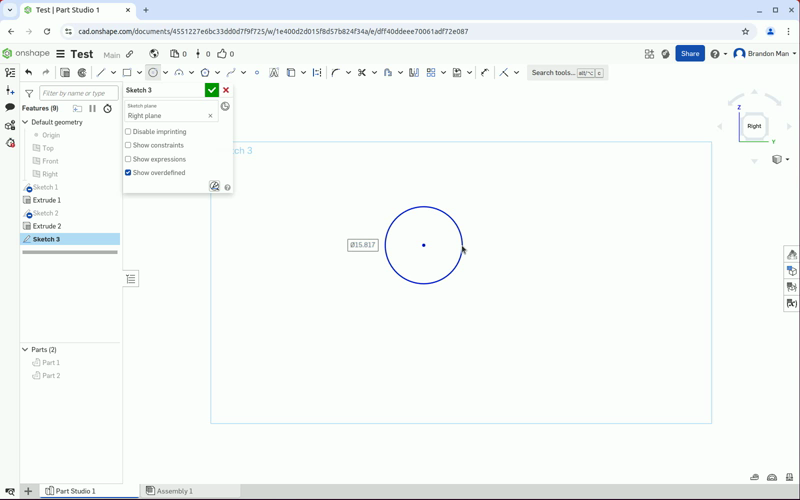
mouse_move(453, 235)
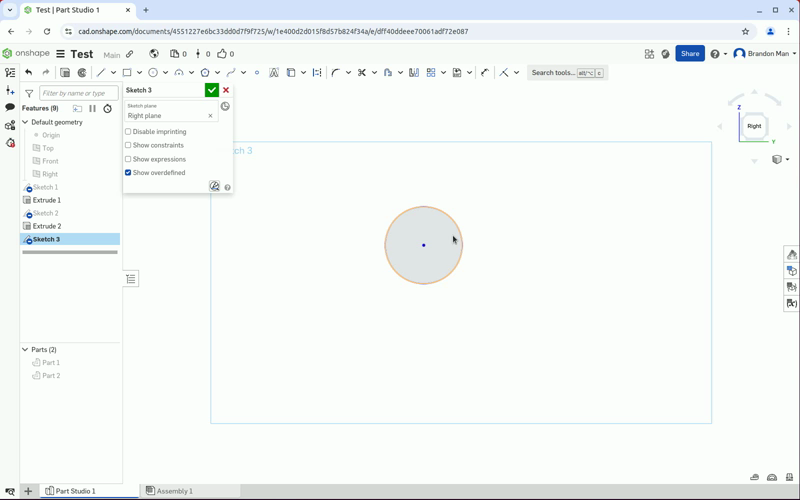
click(453, 235)
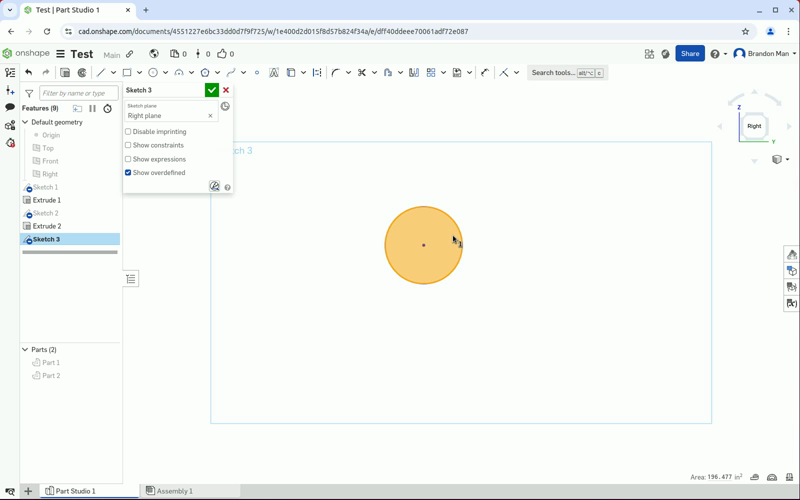
mouse_move(73, 352)
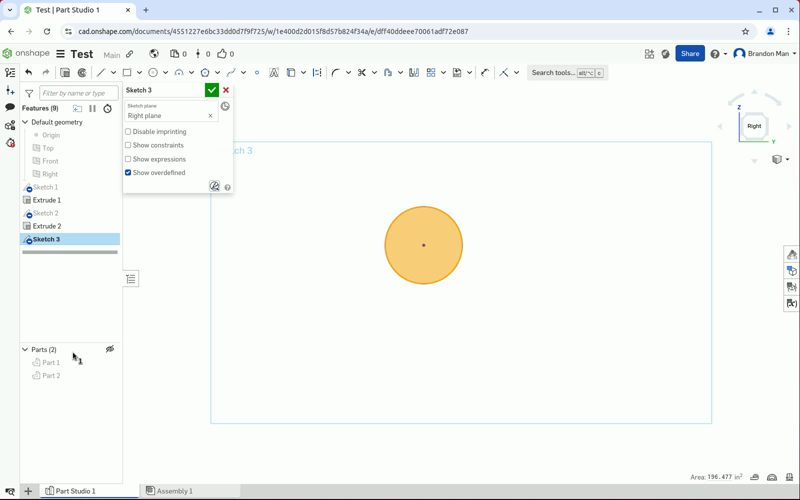
key(shift+y)
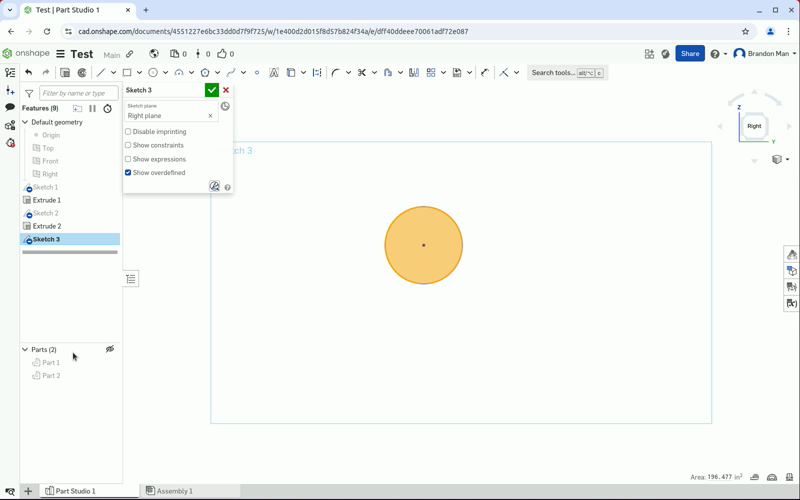
key(shift+e)
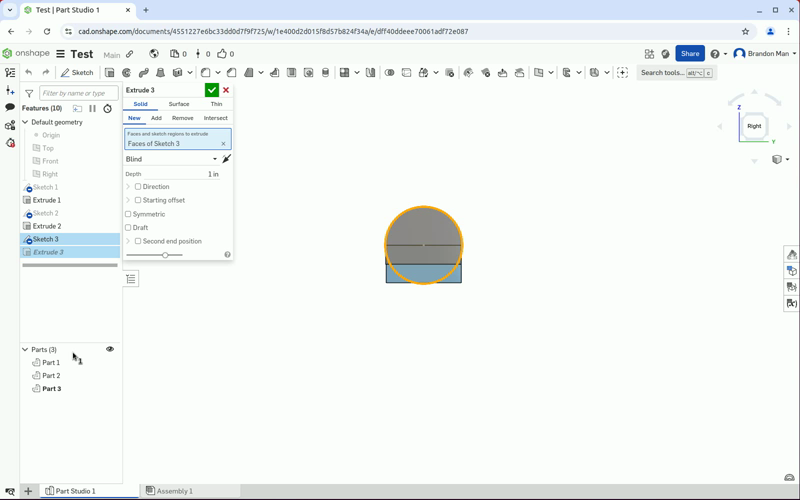
mouse_move(143, 106)
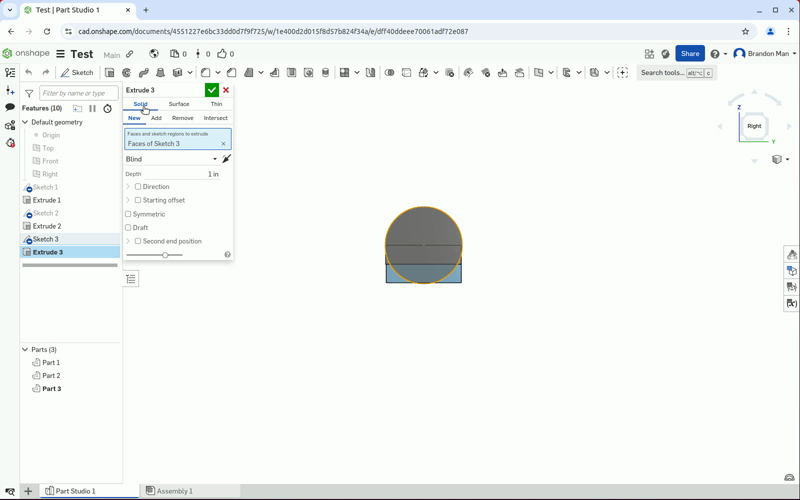
click(143, 106)
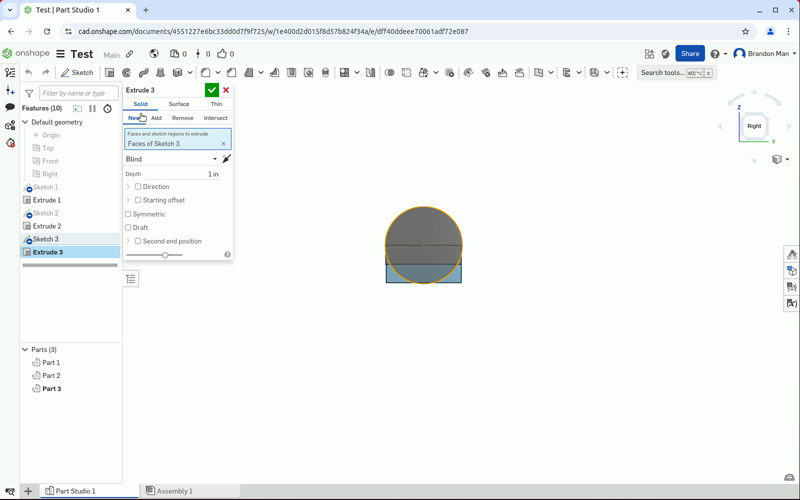
mouse_move(137, 120)
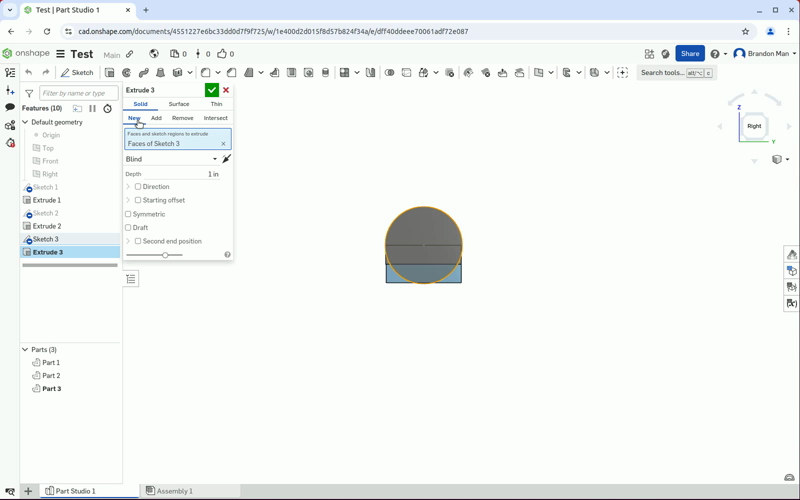
click(137, 120)
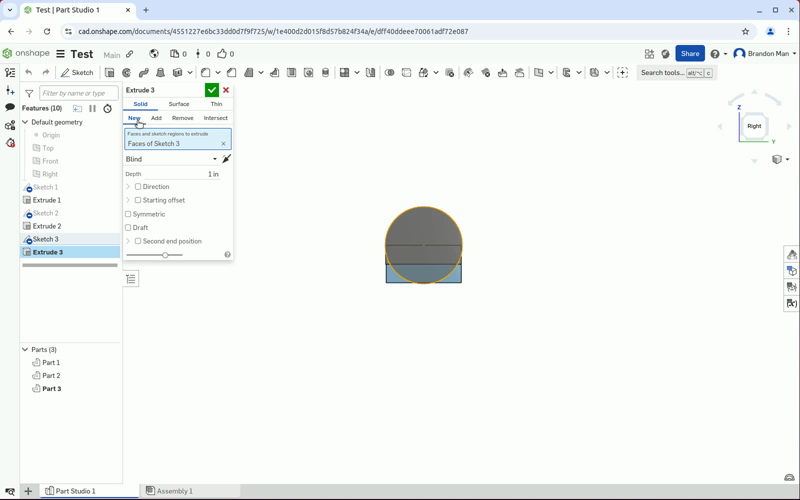
key(tab, 4)
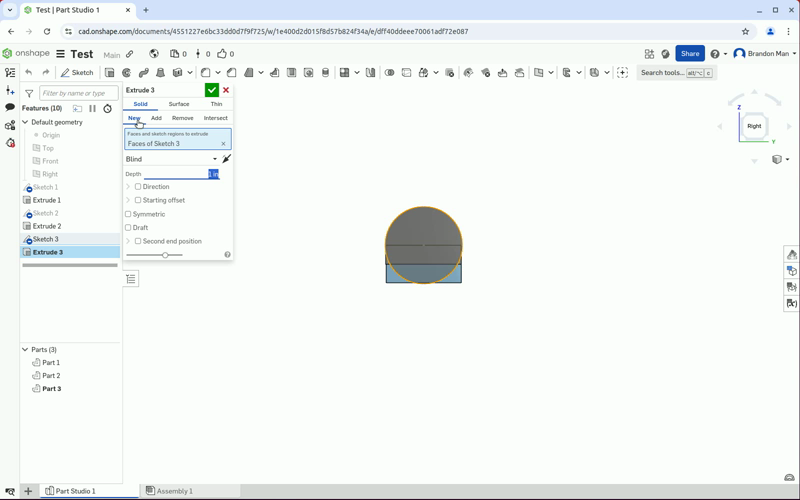
text(7.703)
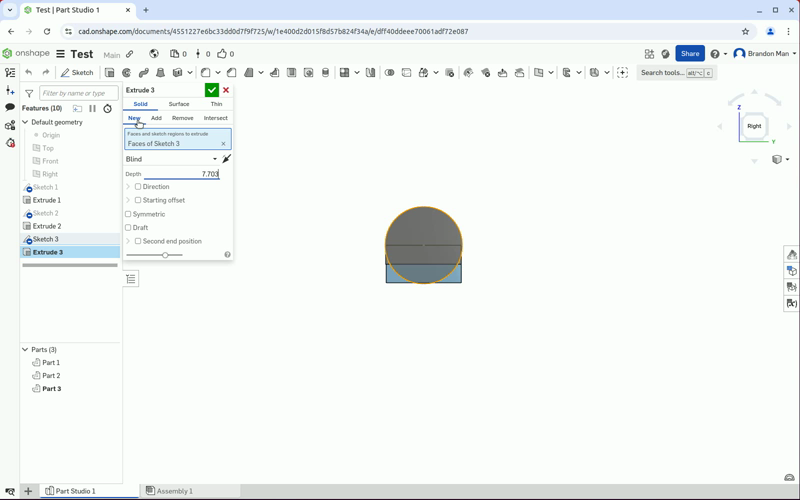
key(enter)
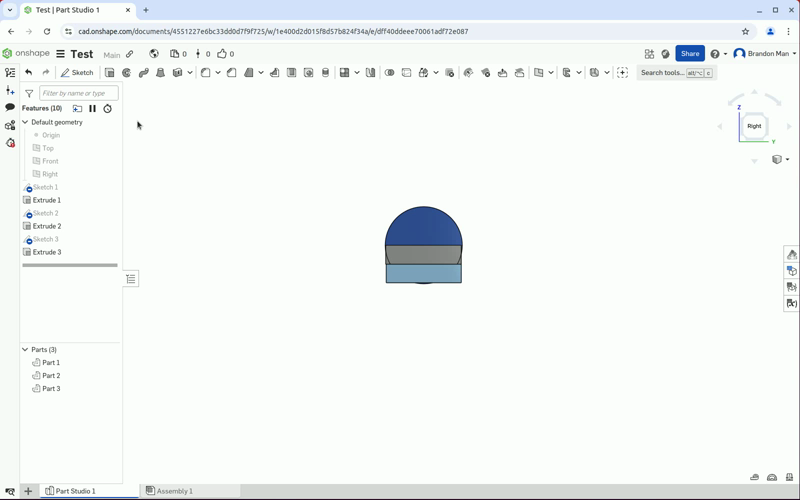
key(shift+h)
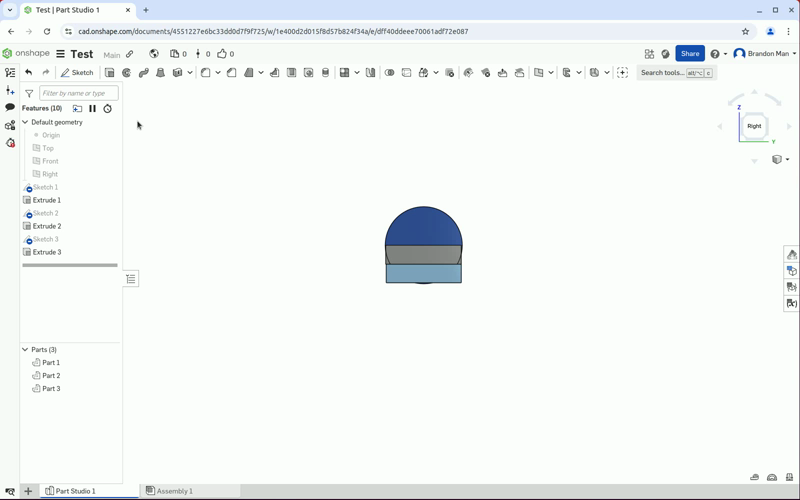
key(shift+h)
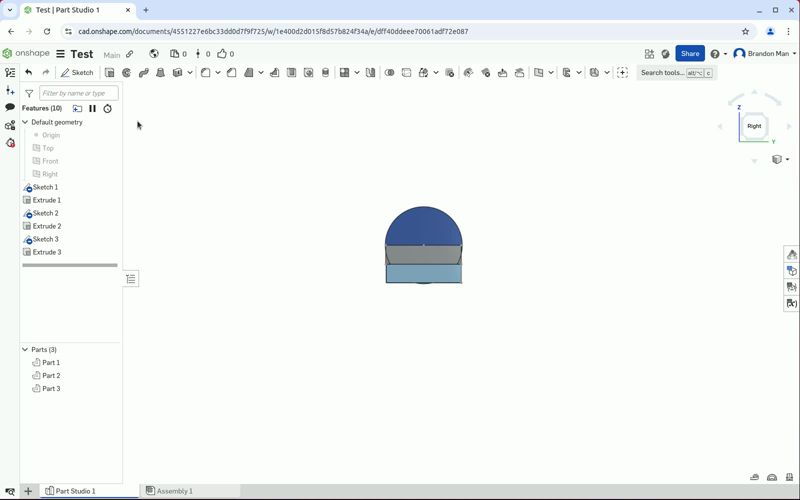
key(shift+7)
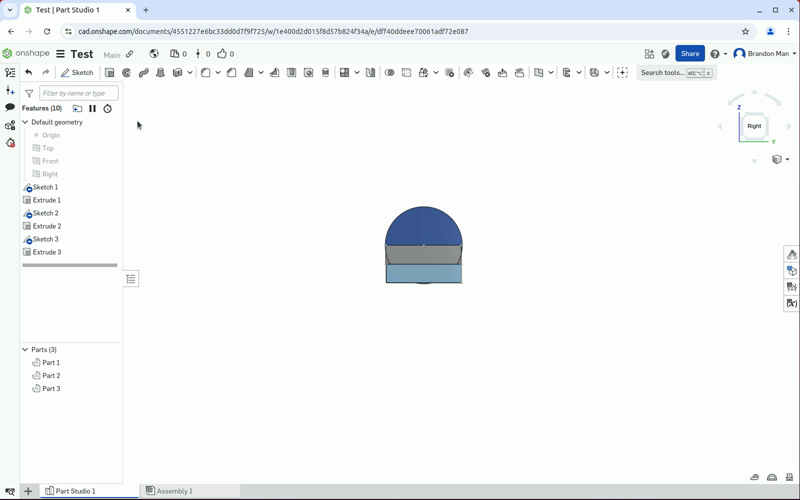
key(right, 2)
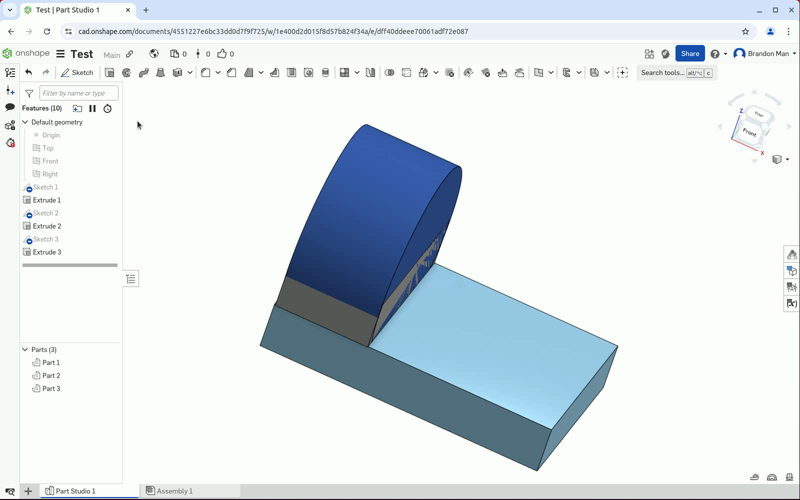
key(down, 2)
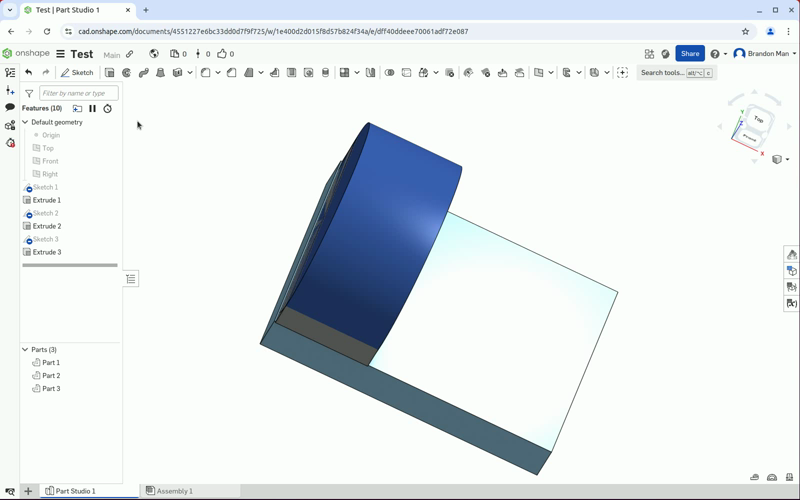
key(up, 2)
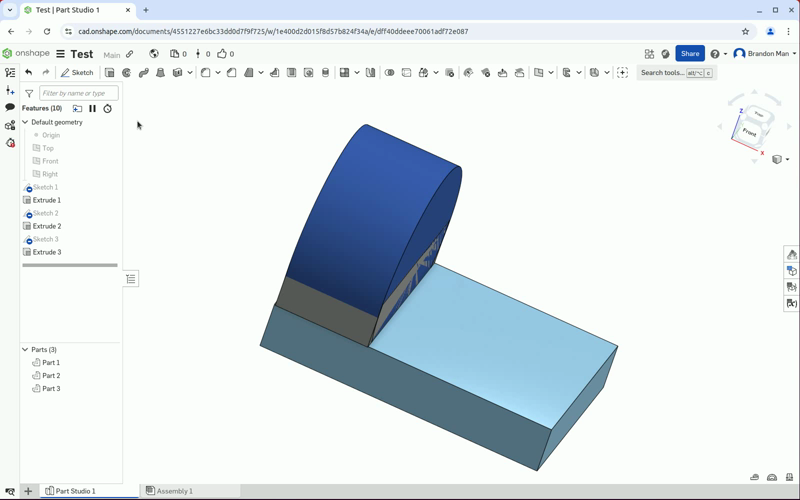
key(left, 2)
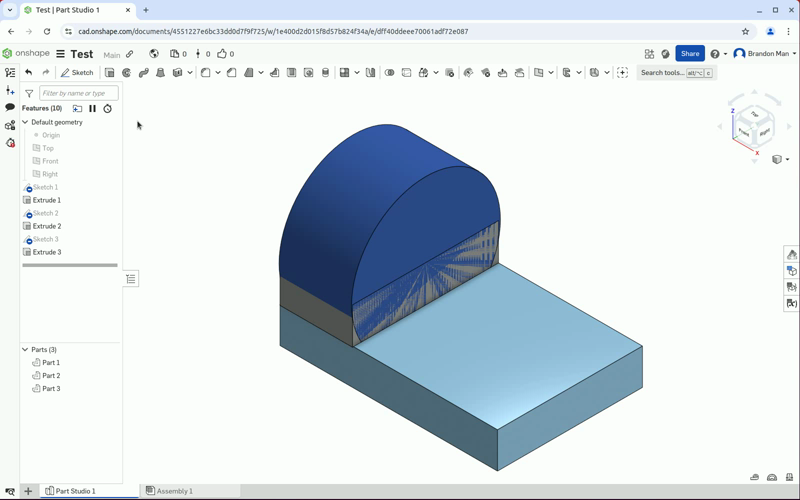
mouse_move(73, 189)
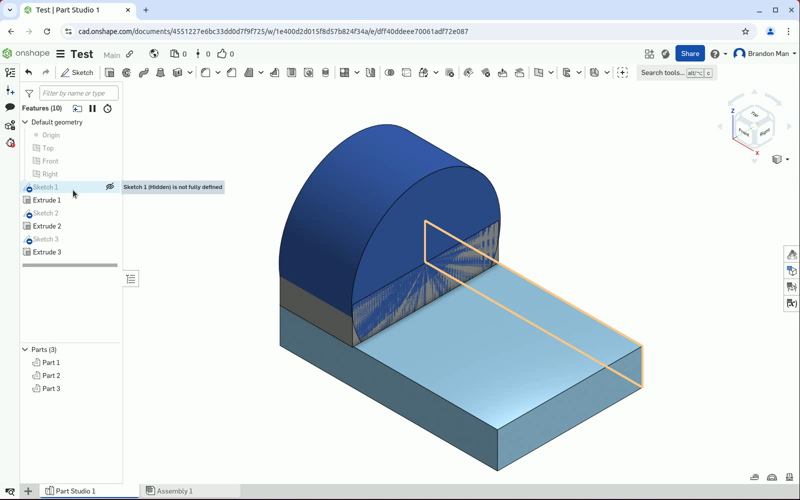
click(73, 189)